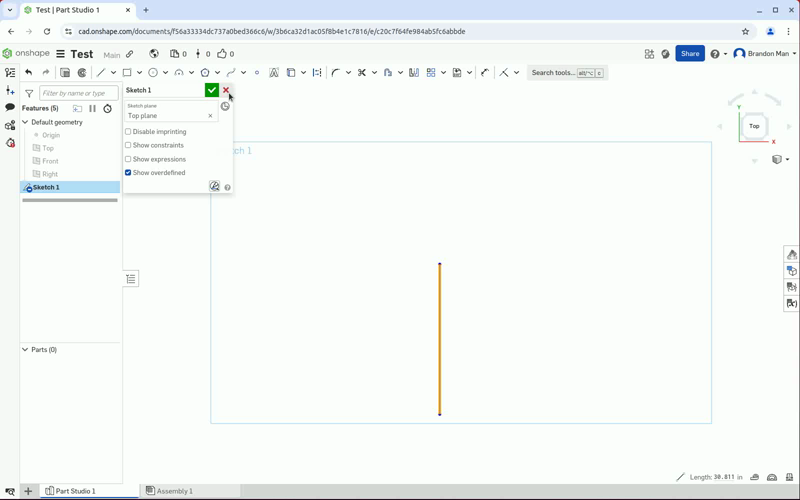
key(shift+h)
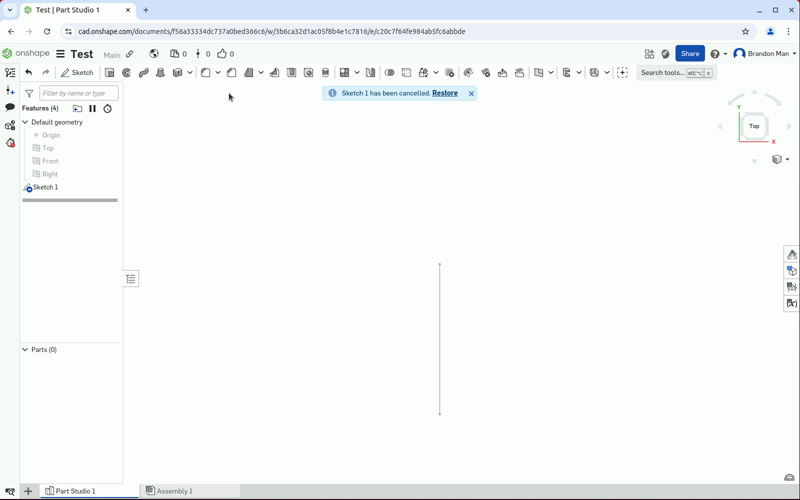
mouse_move(73, 352)
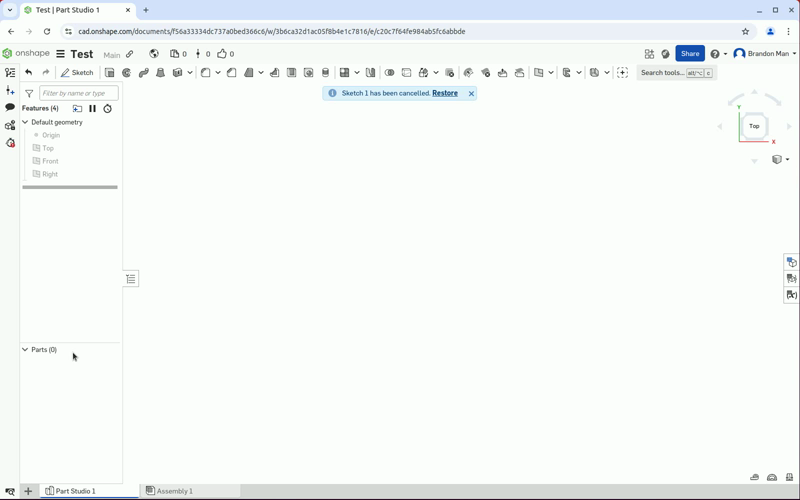
key(y)
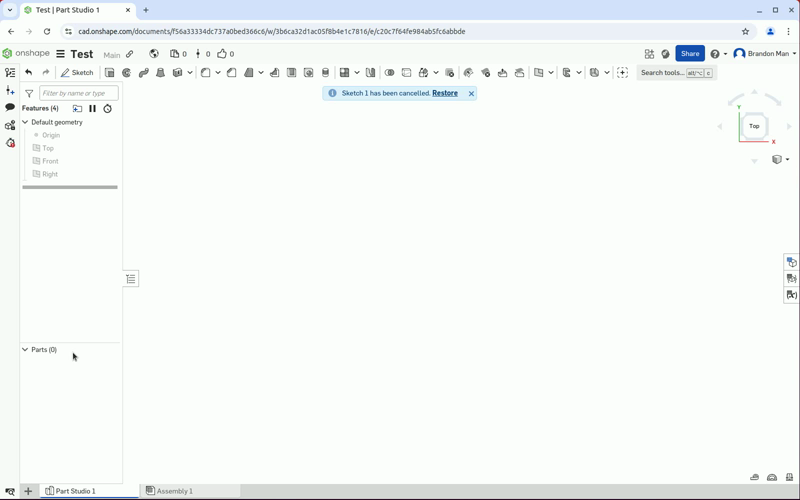
key(shift+p)
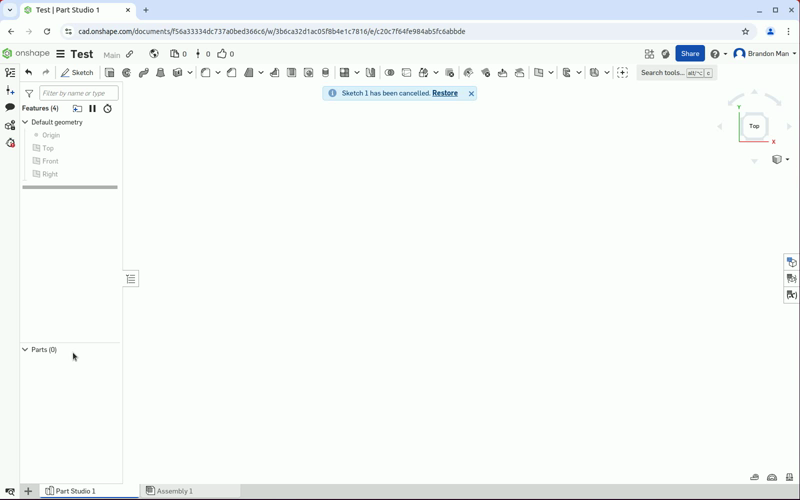
key(space)
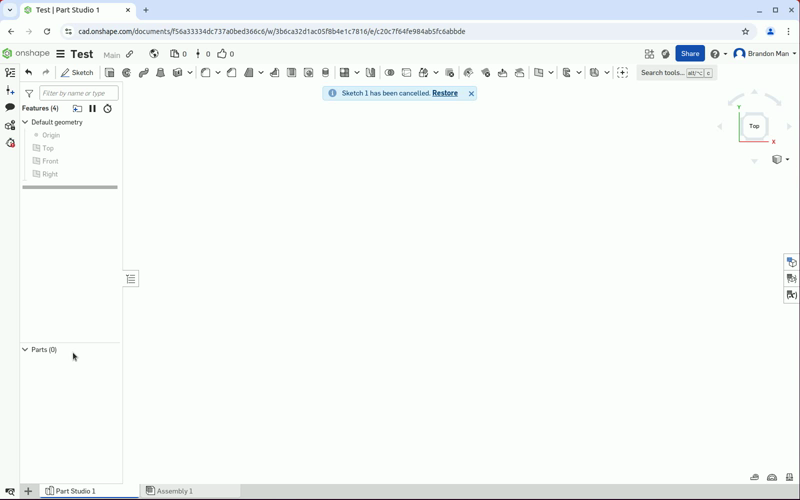
key_down(shift)
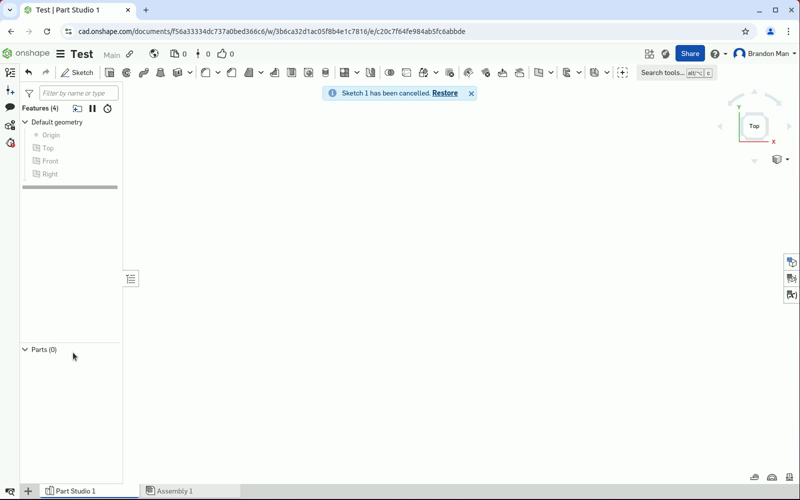
key(up)
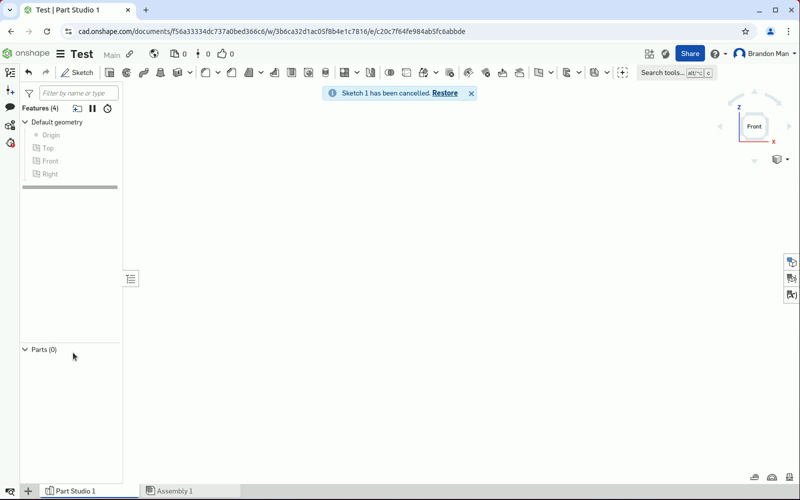
key_up(shift)
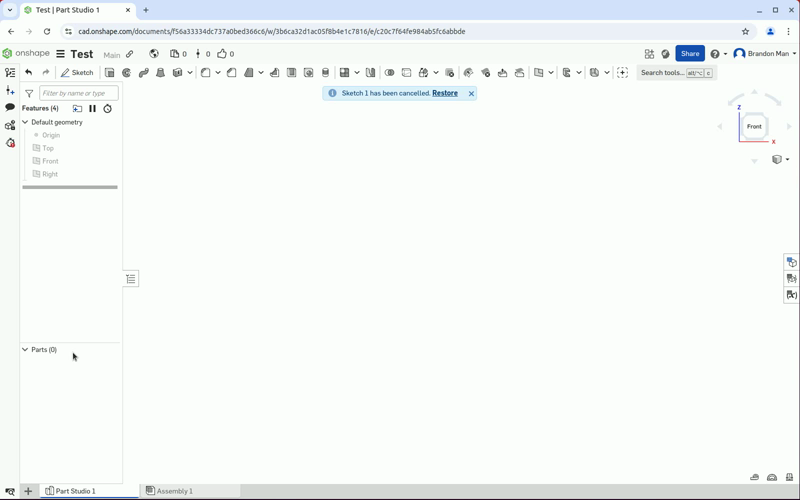
mouse_move(73, 352)
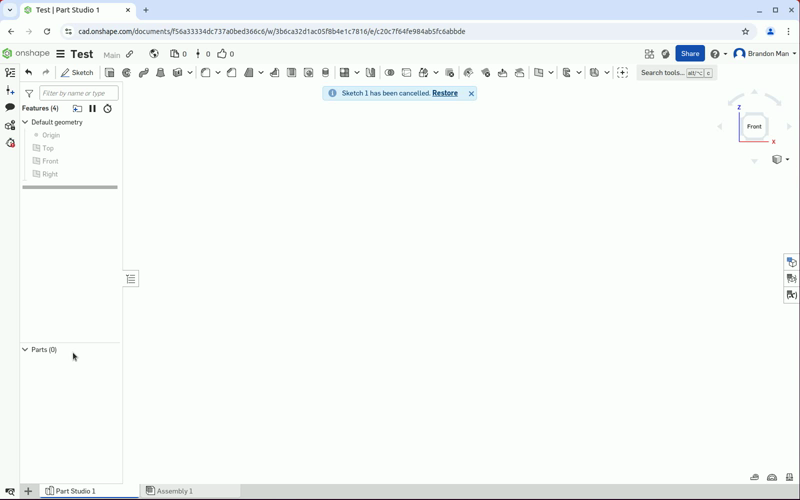
key(shift+y)
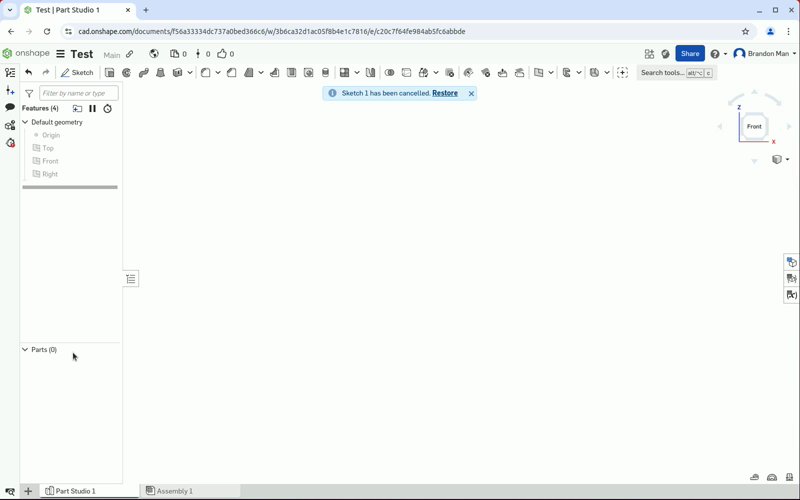
key(shift+s)
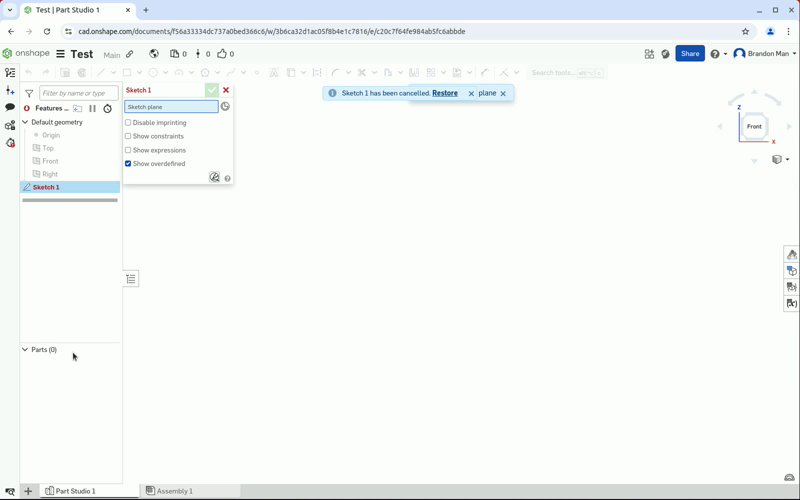
mouse_move(73, 163)
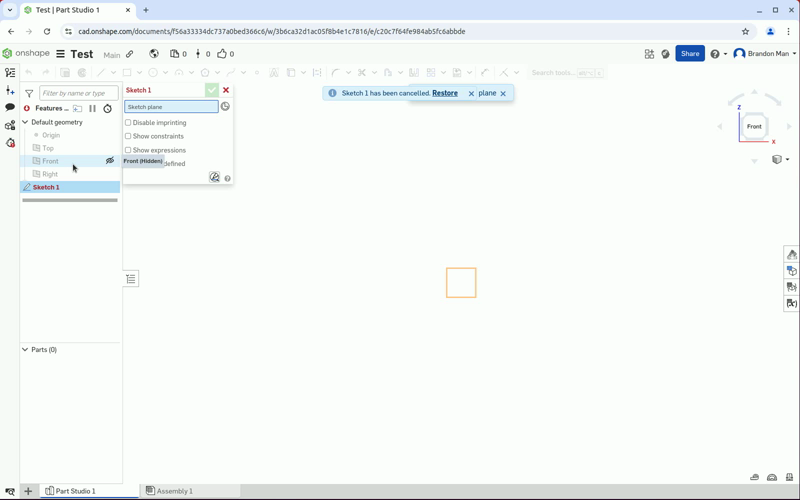
click(73, 163)
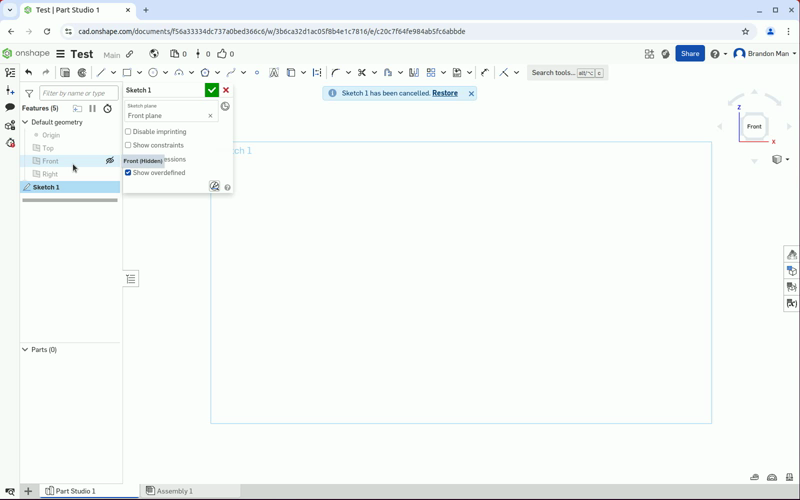
mouse_move(73, 352)
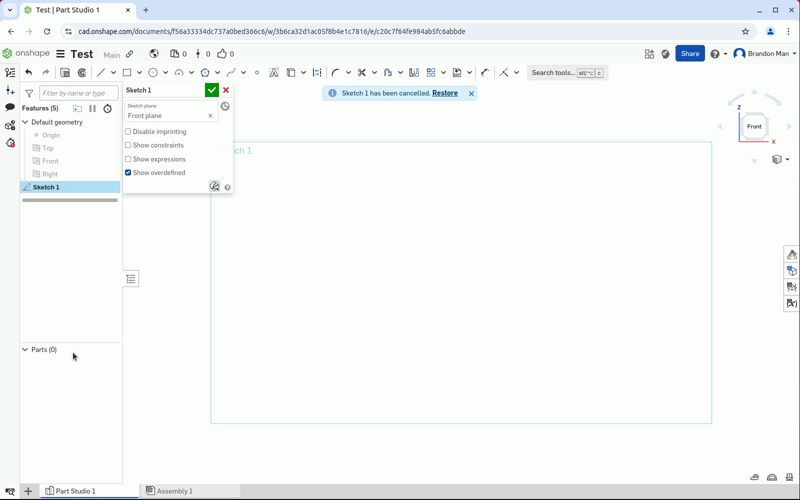
key(y)
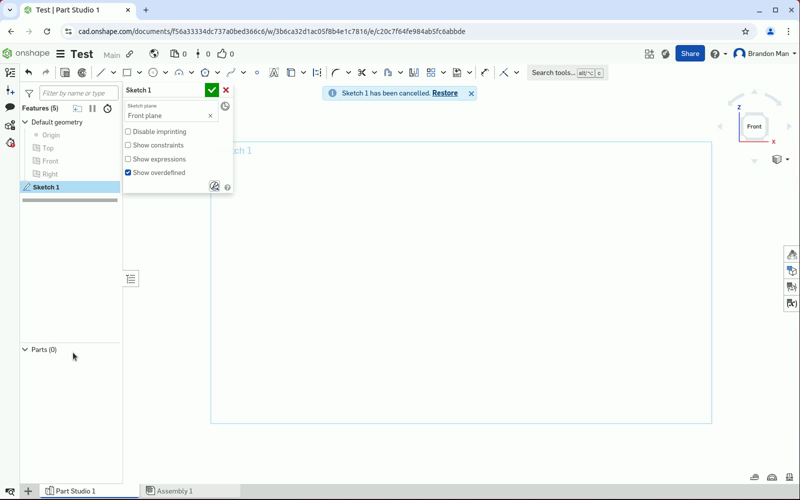
key(l)
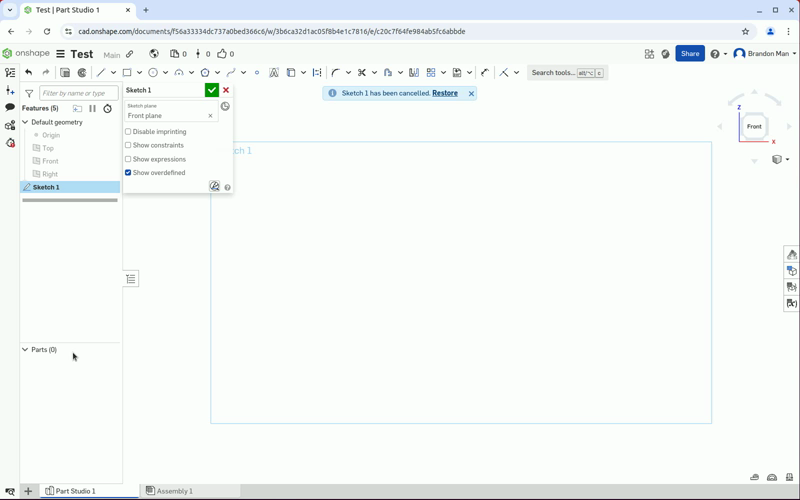
key_down(shift)
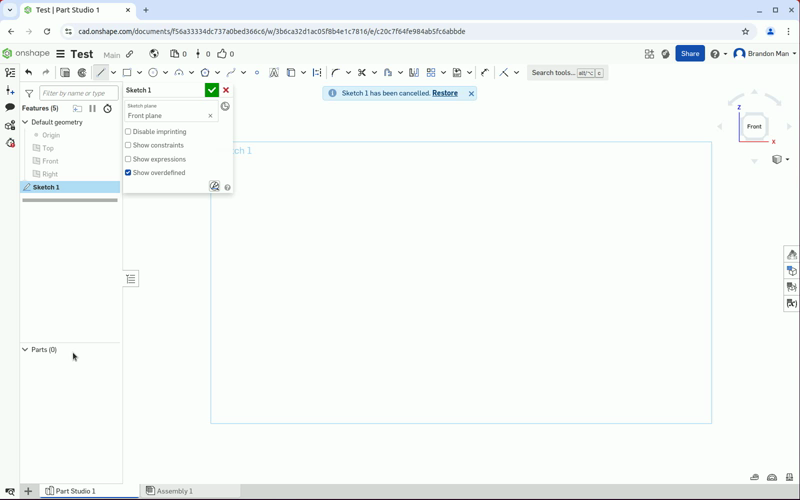
mouse_move(348, 339)
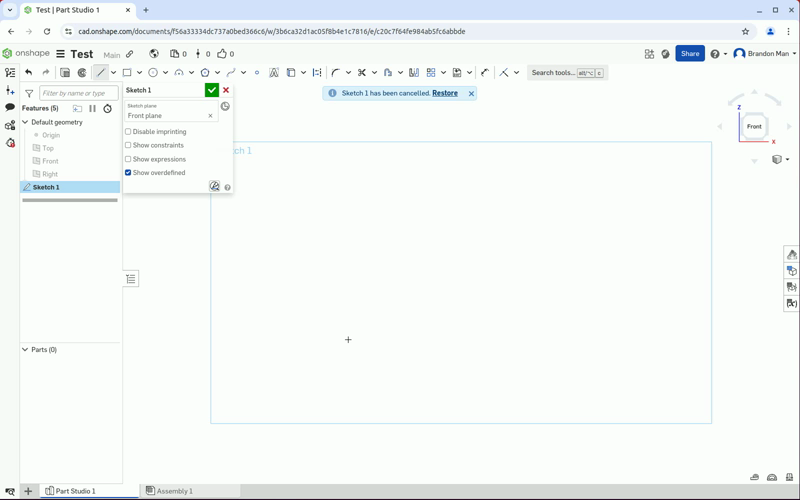
click(348, 339)
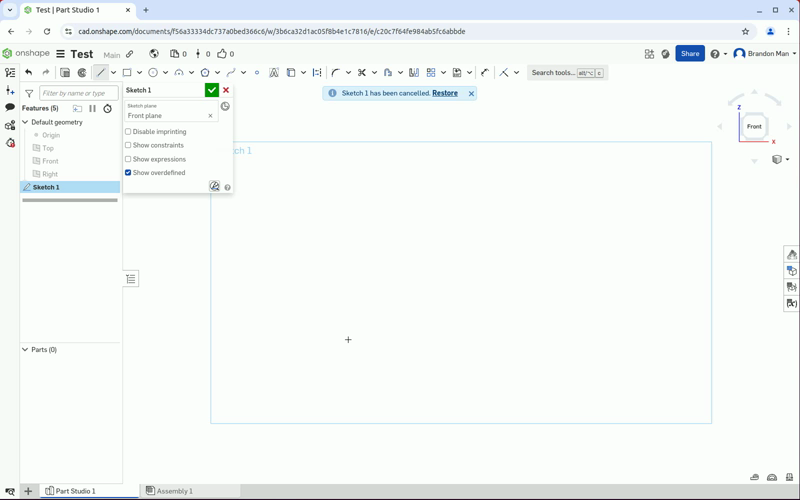
key_up(shift)
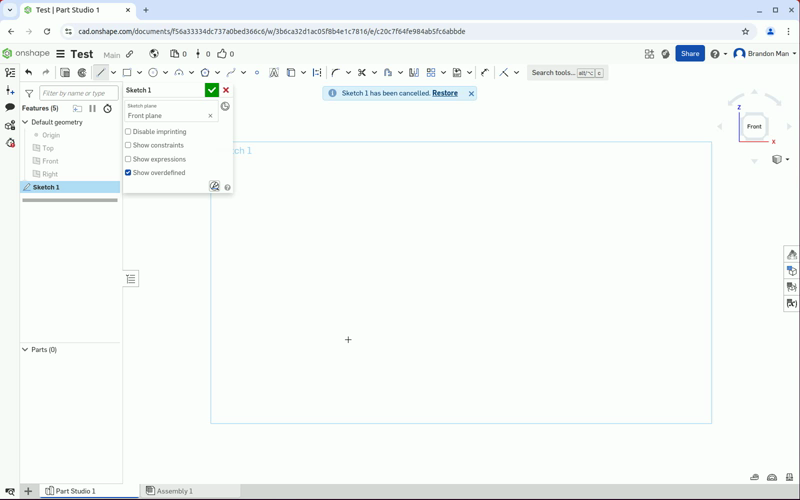
key_down(shift)
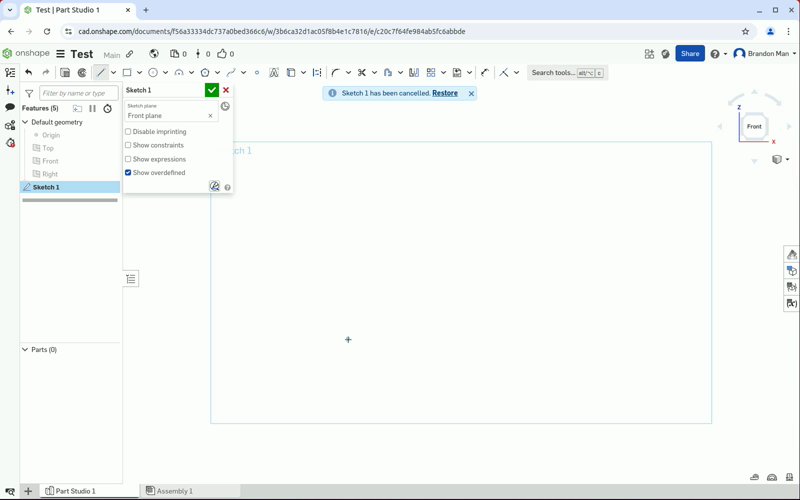
mouse_move(572, 339)
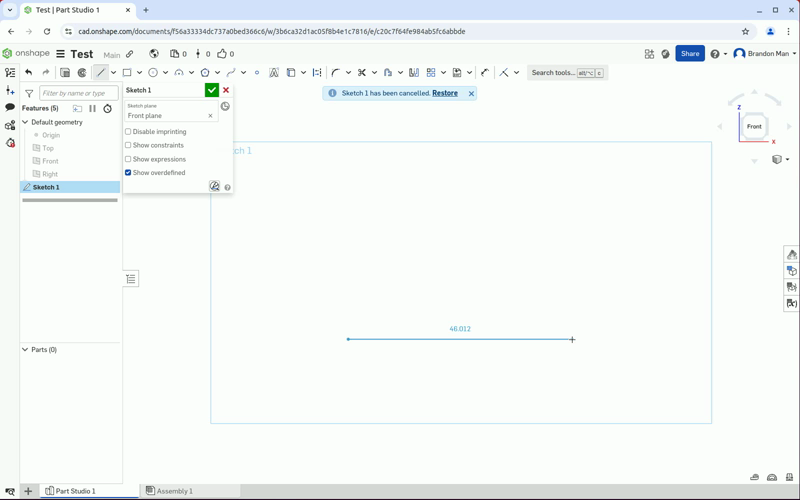
click(572, 339)
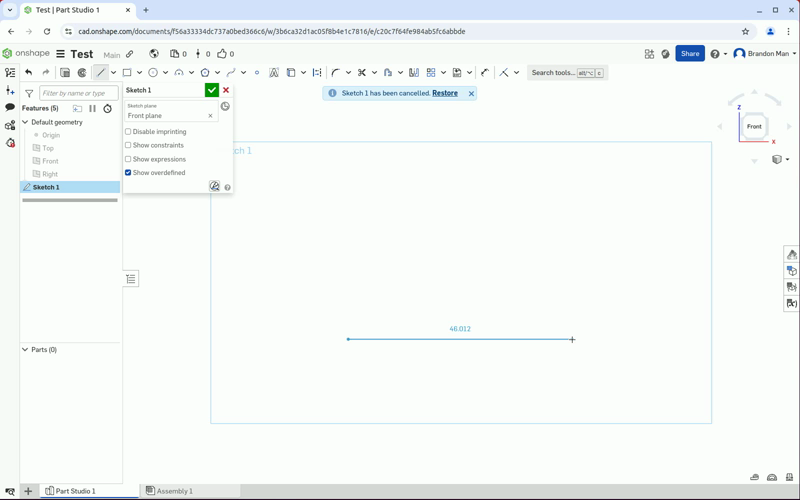
key_up(shift)
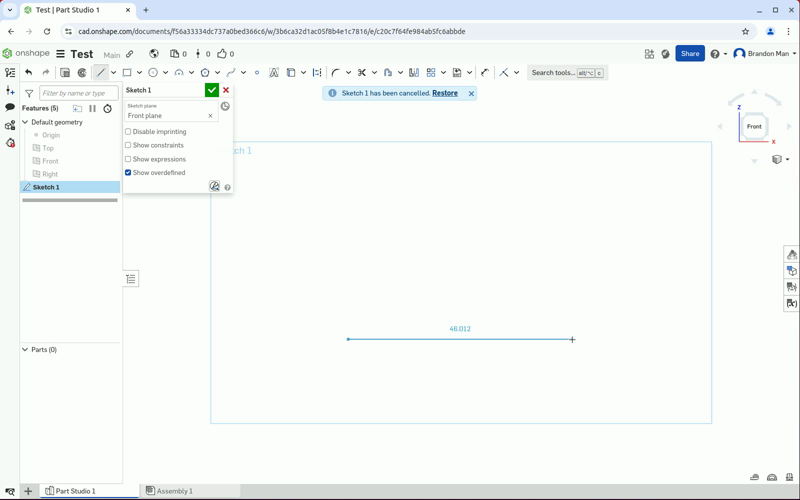
key_down(shift)
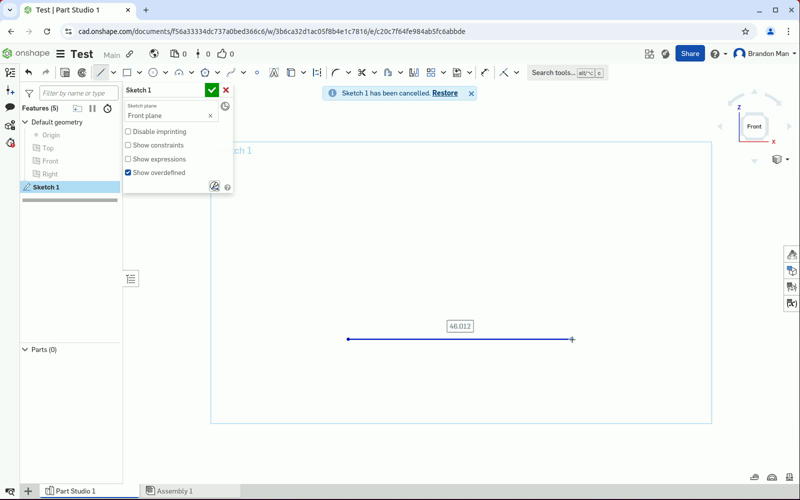
mouse_move(572, 226)
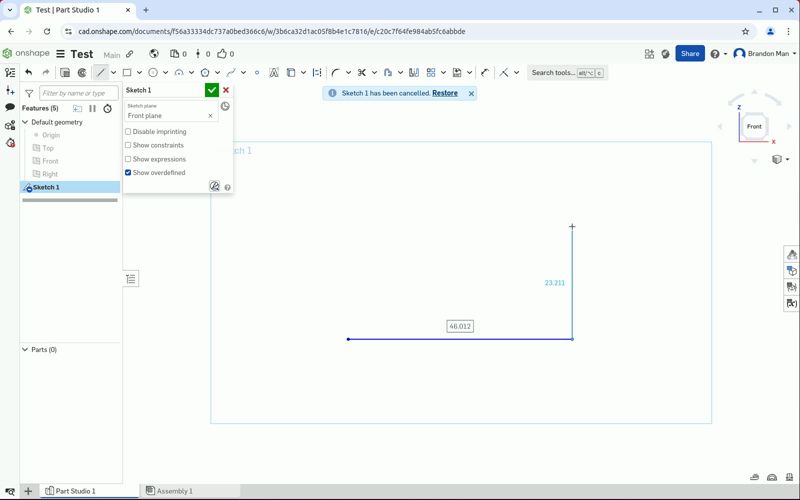
click(572, 226)
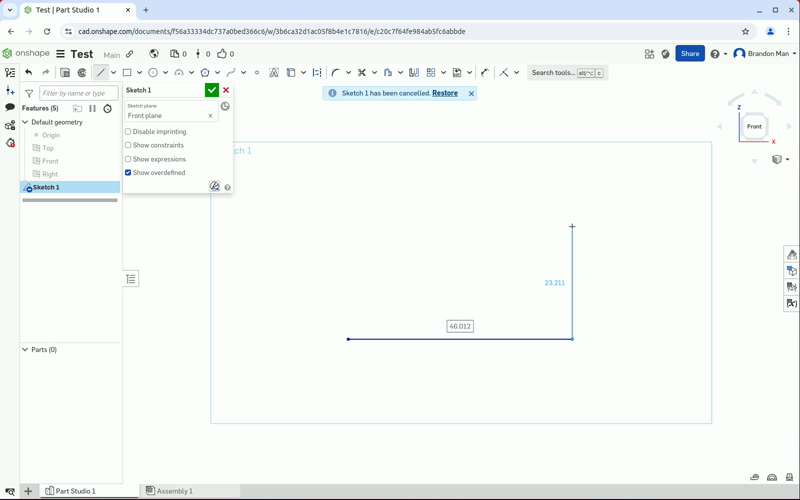
key_up(shift)
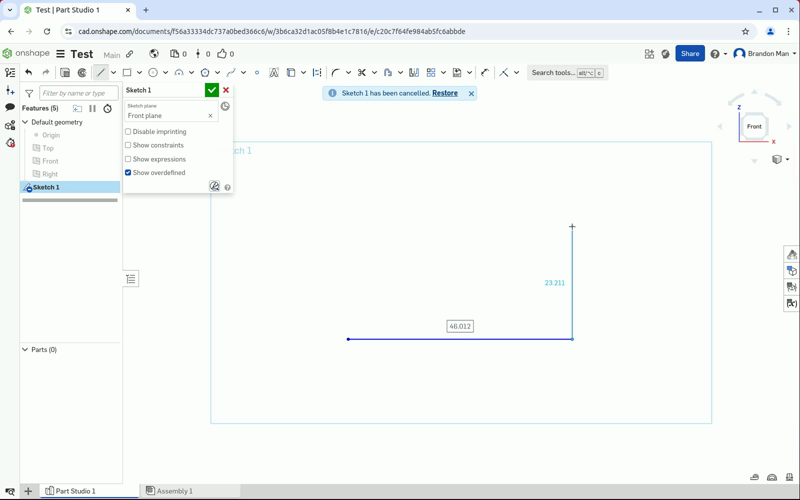
key_down(shift)
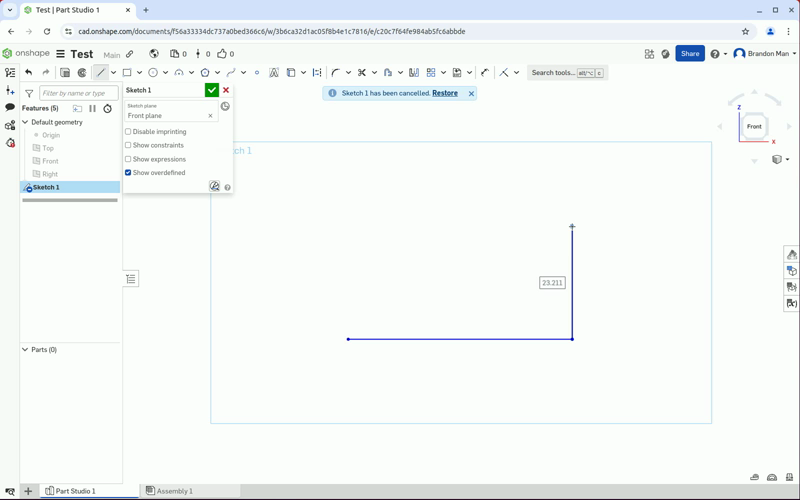
mouse_move(348, 226)
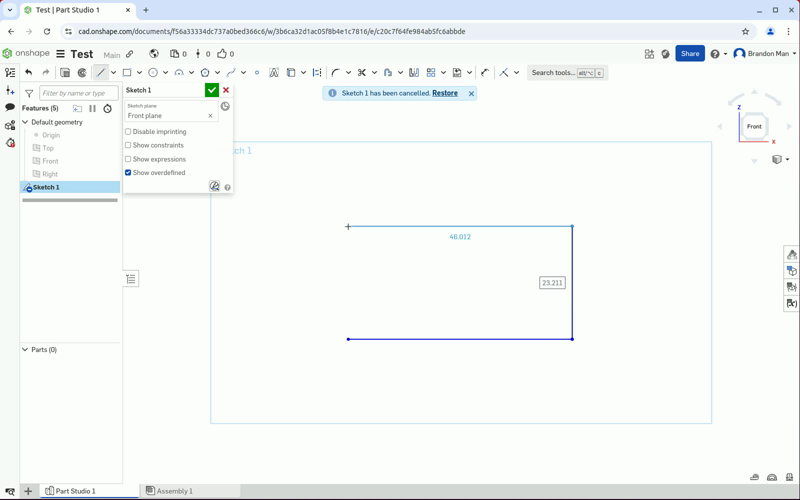
click(348, 226)
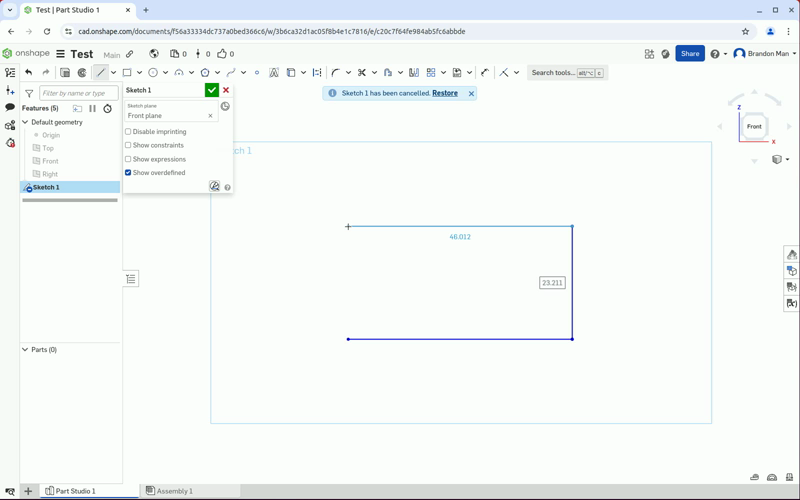
key_up(shift)
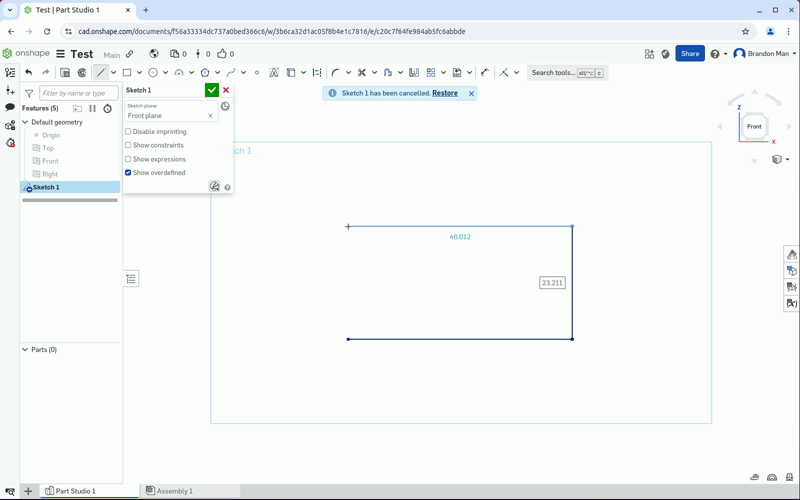
key_down(shift)
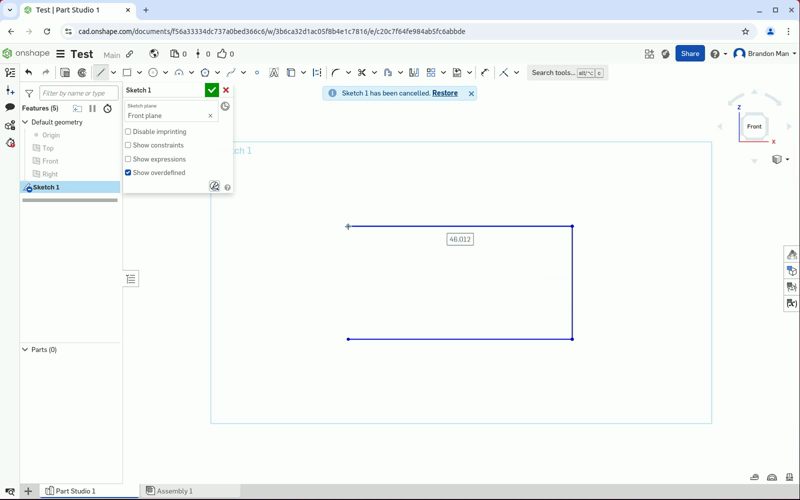
mouse_move(348, 339)
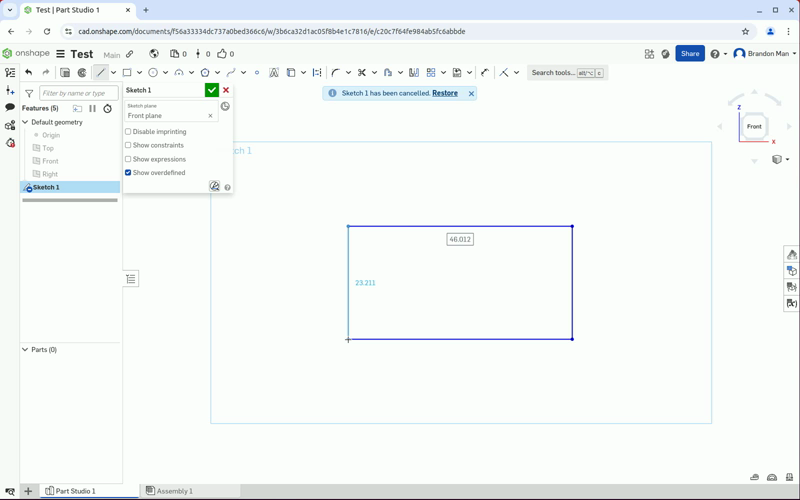
key_up(shift)
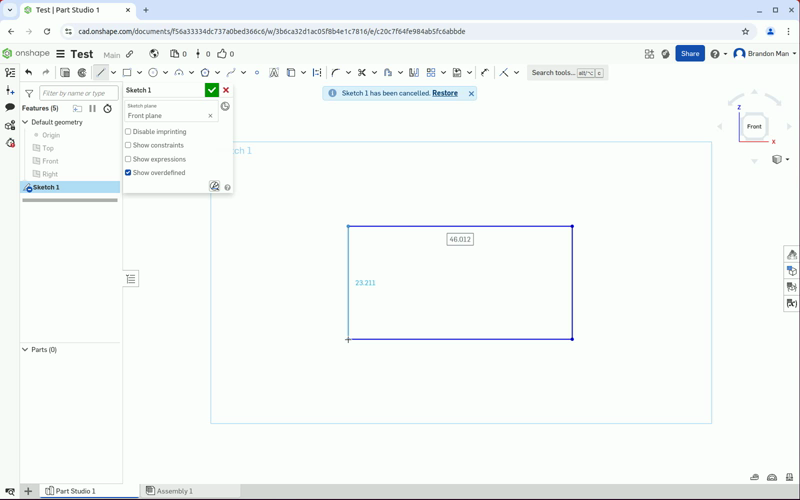
click(348, 339)
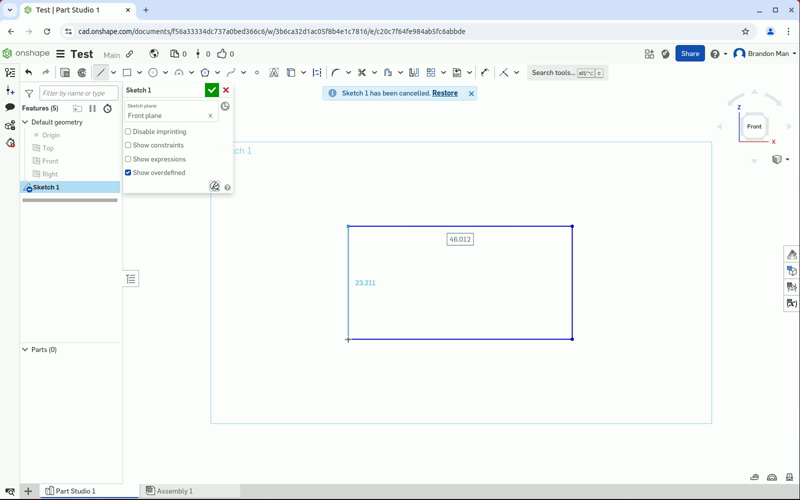
key(esc)
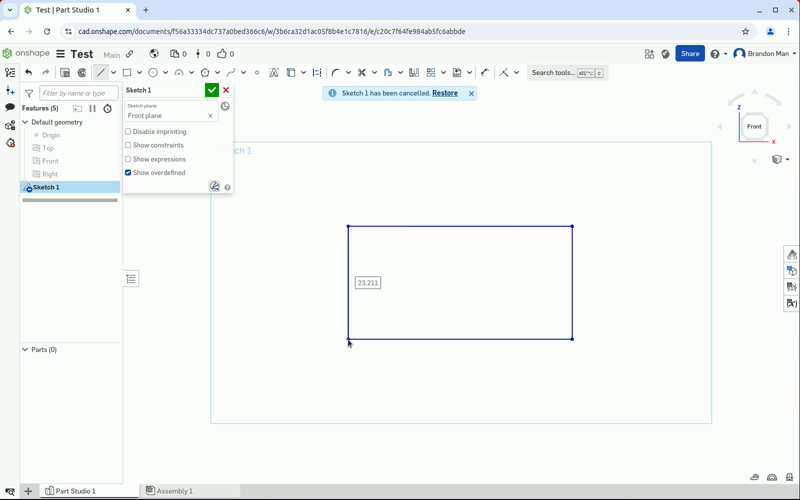
mouse_move(516, 277)
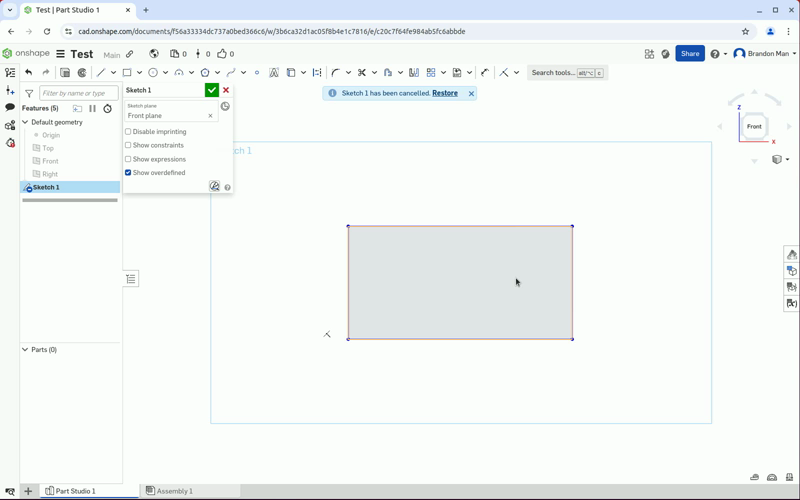
click(516, 277)
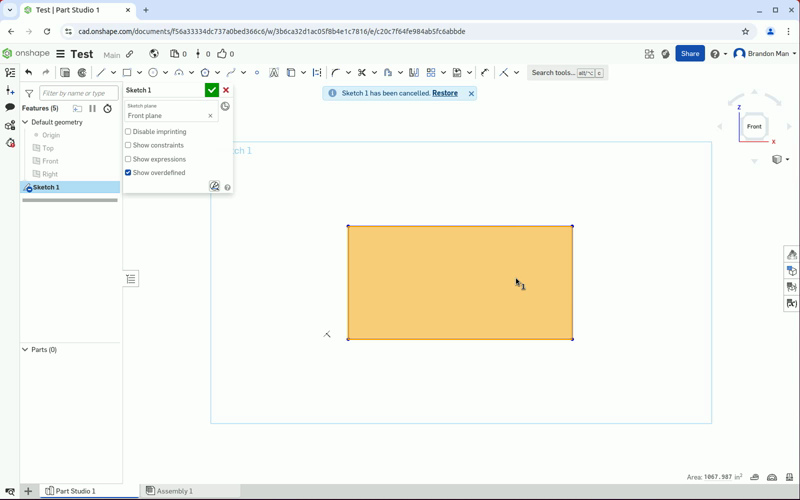
mouse_move(73, 352)
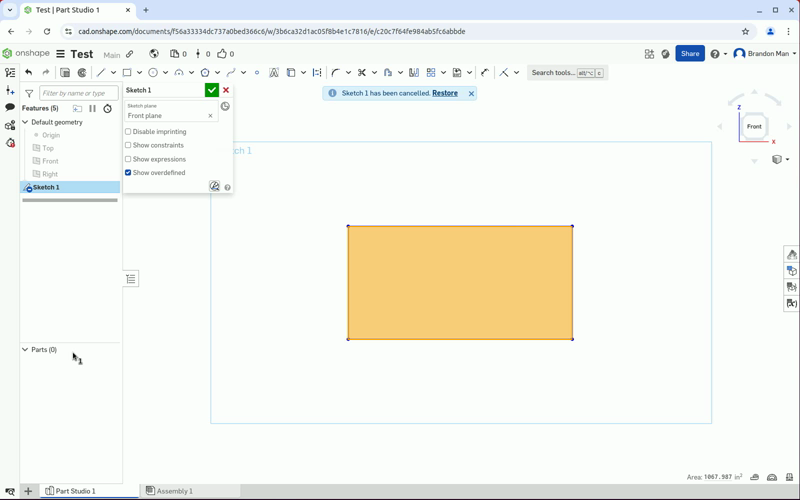
key(shift+y)
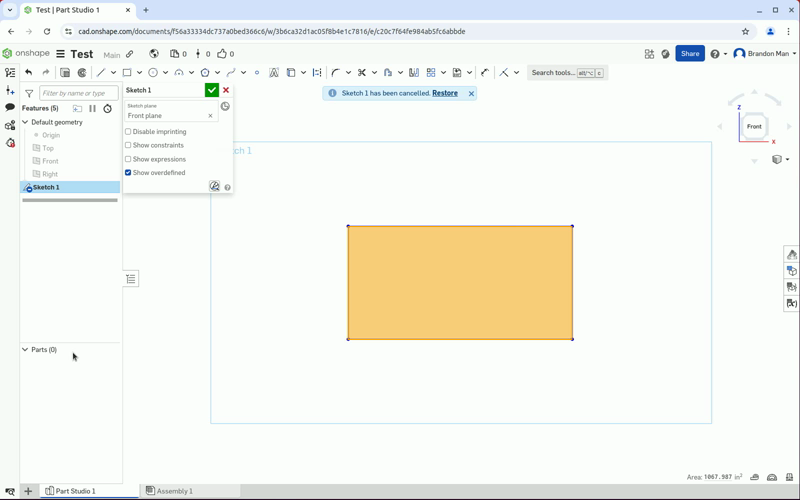
key(shift+e)
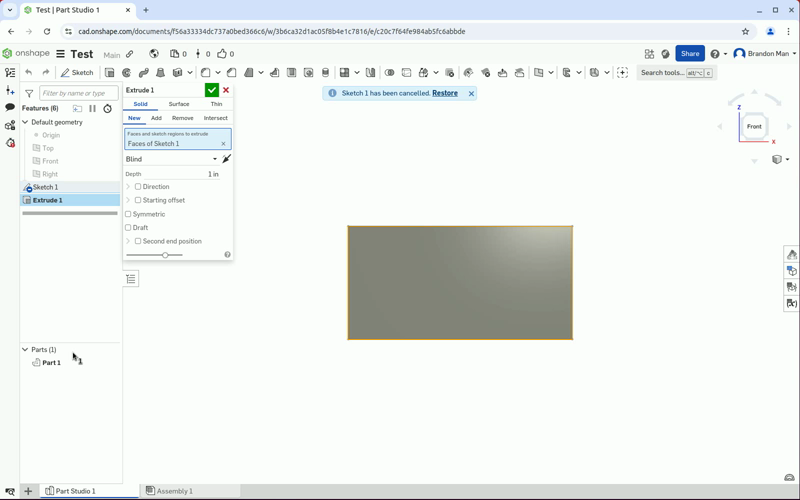
mouse_move(143, 106)
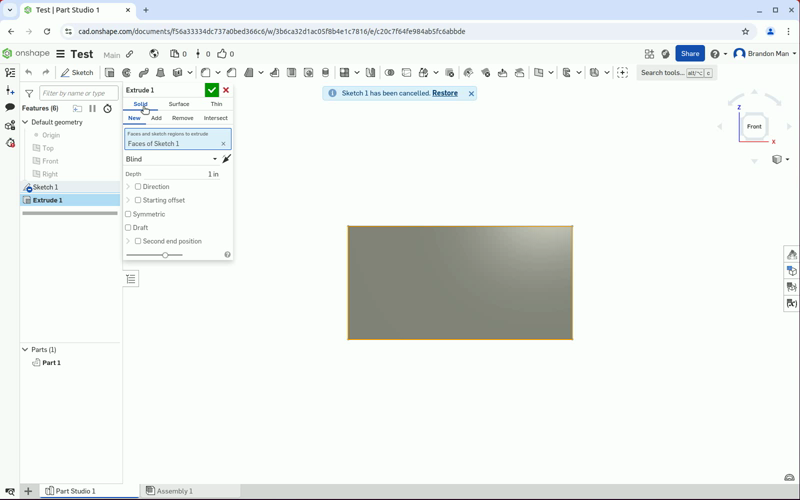
click(143, 106)
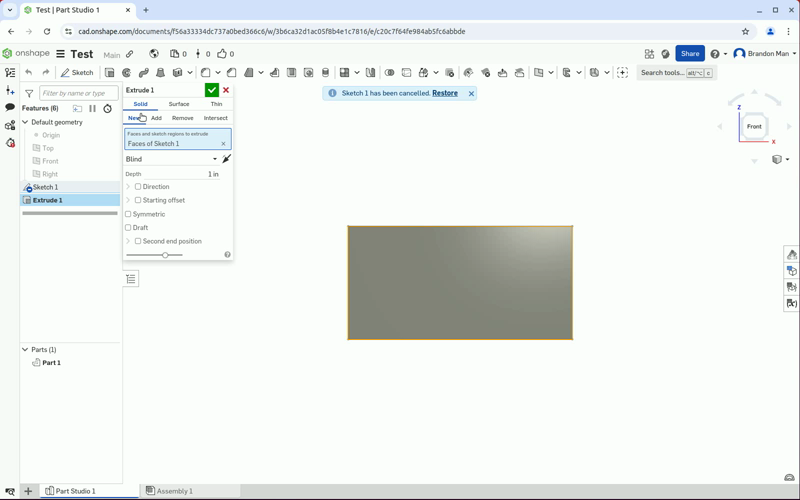
mouse_move(137, 120)
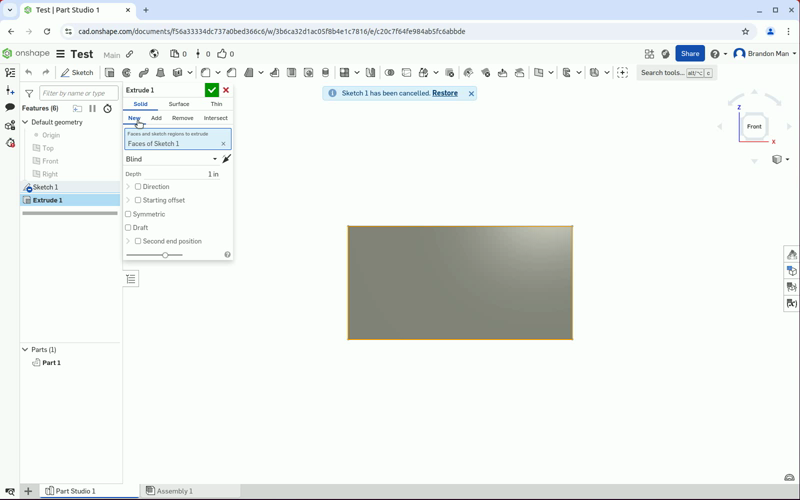
click(137, 120)
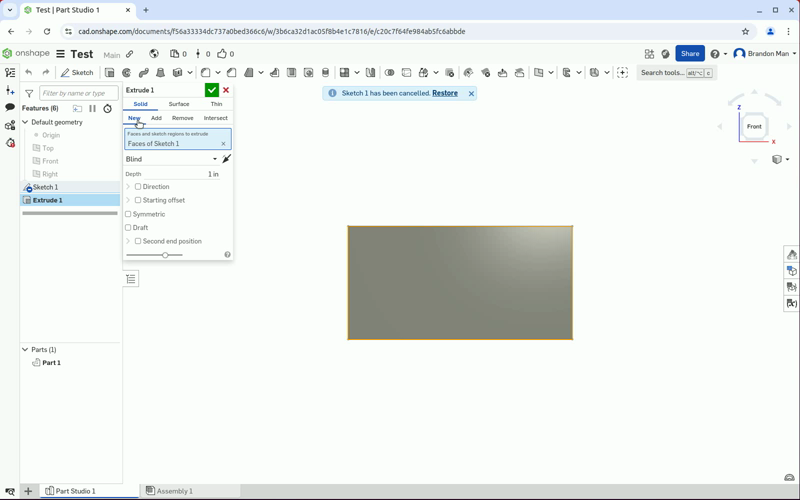
key(tab, 4)
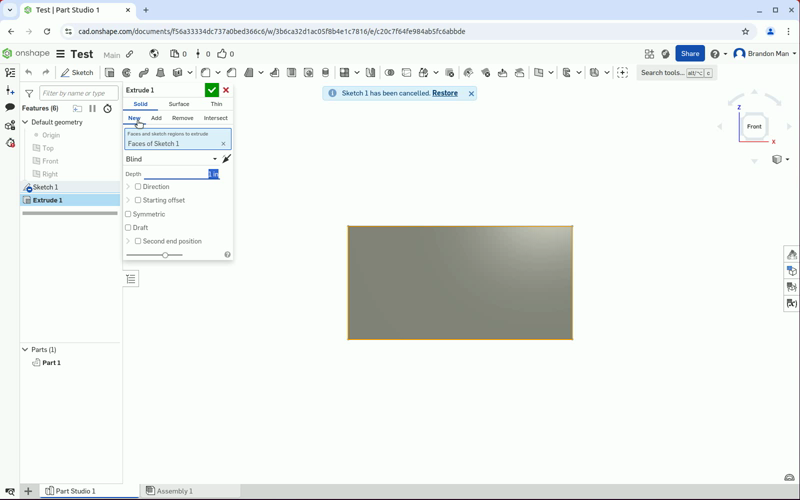
text(11.554)
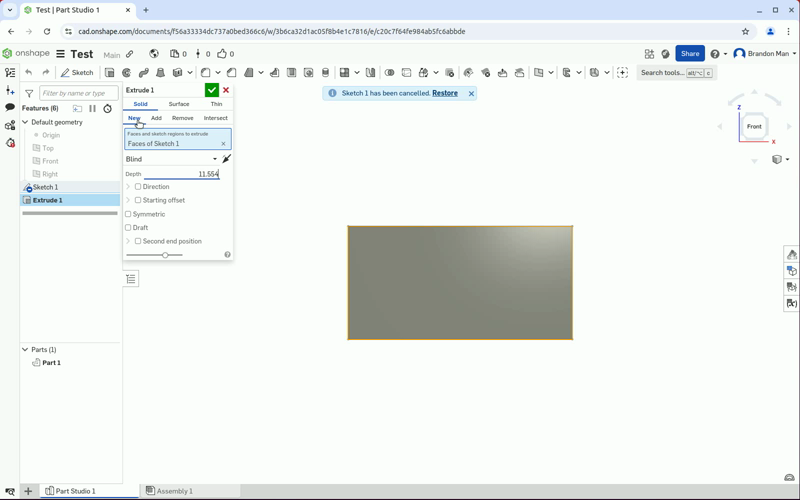
key(enter)
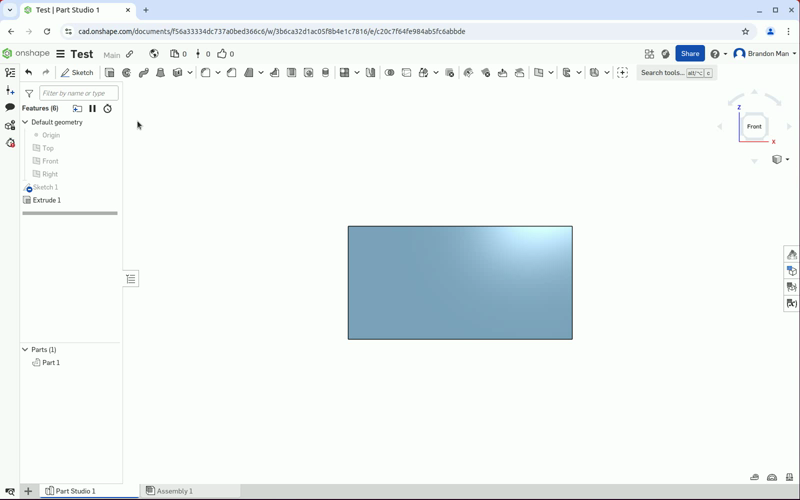
key(shift+h)
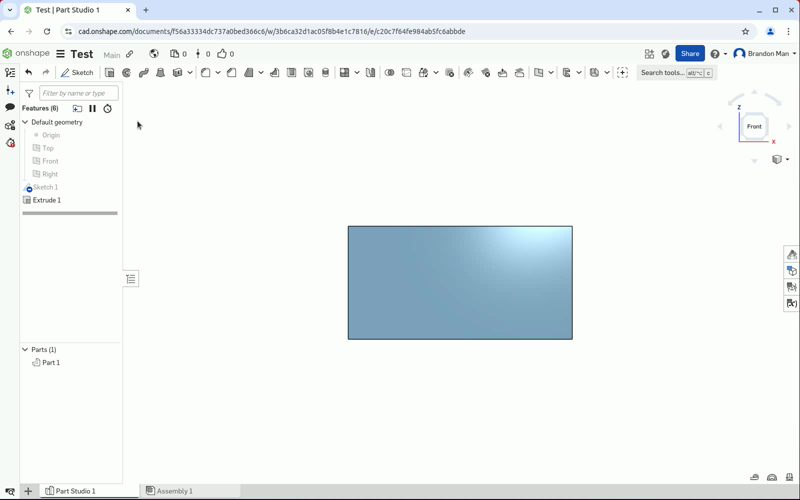
key(shift+h)
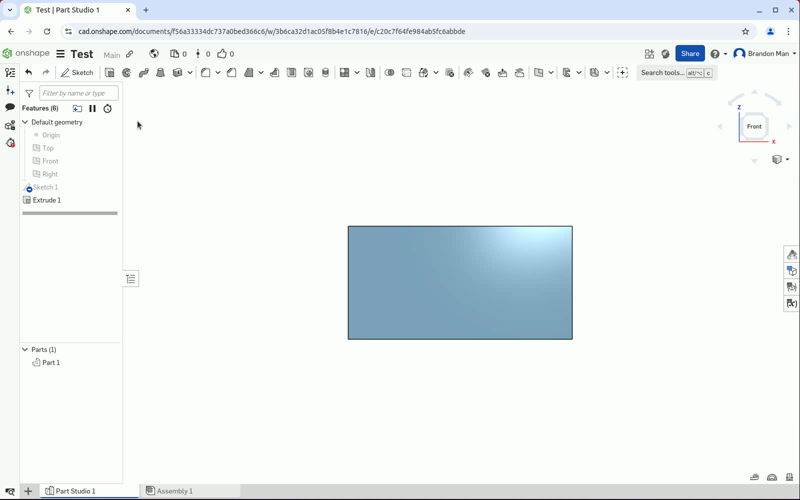
mouse_move(73, 189)
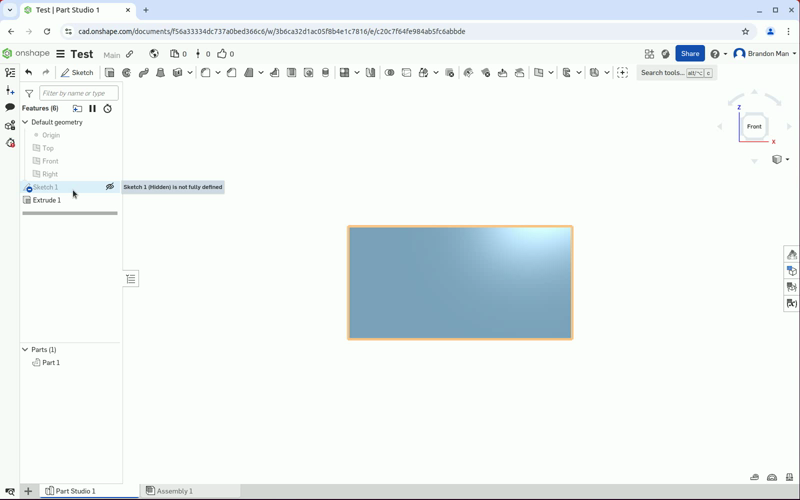
click(73, 189)
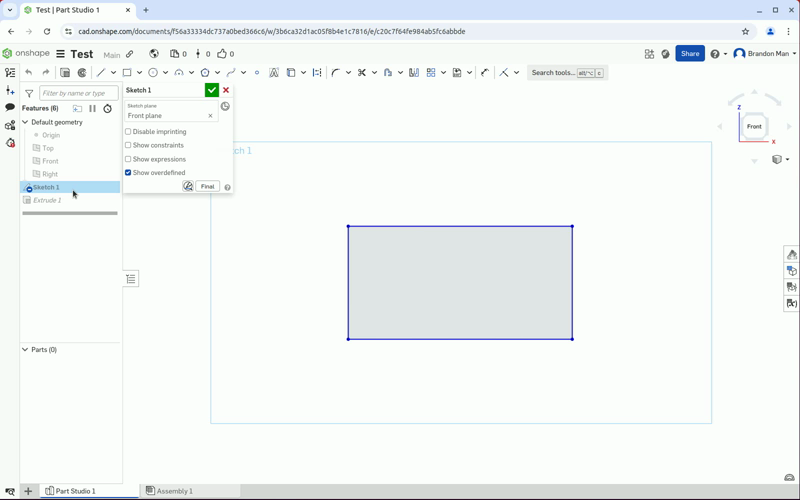
mouse_move(229, 92)
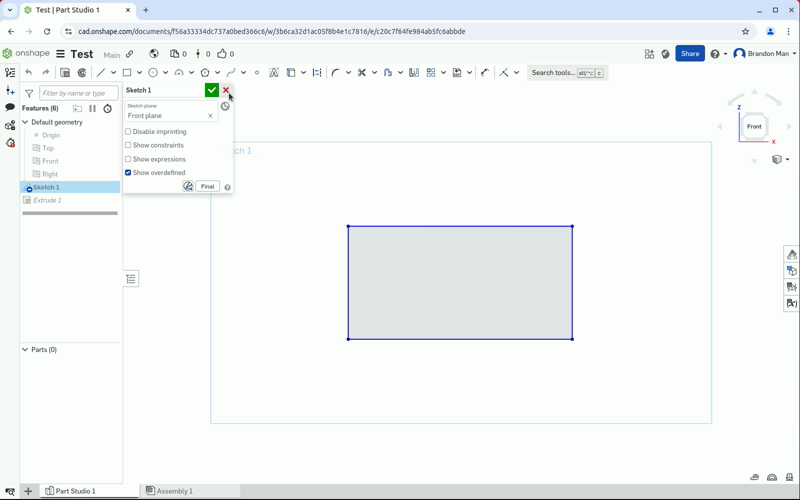
click(229, 92)
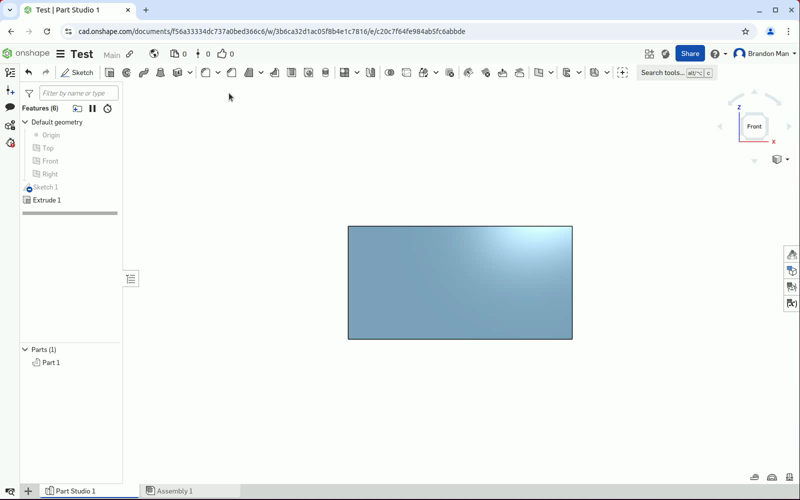
mouse_move(541, 75)
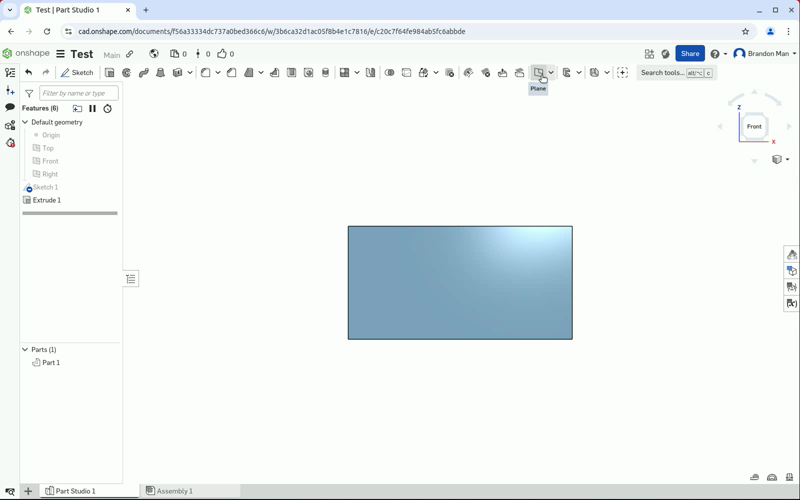
click(541, 75)
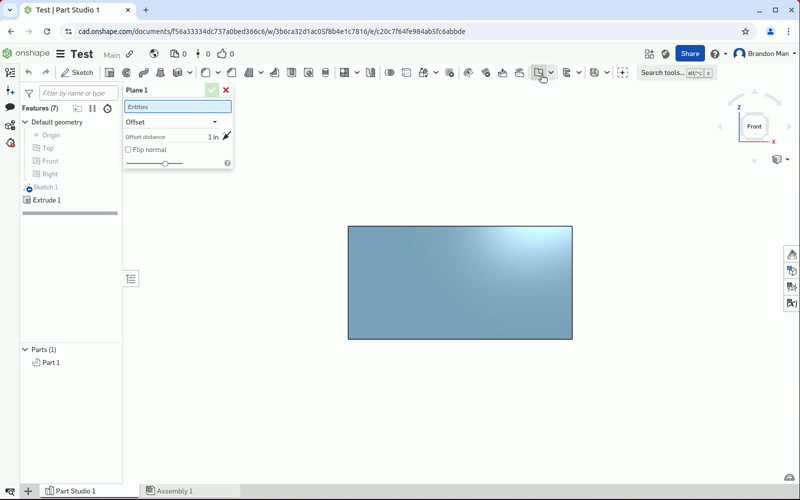
mouse_move(73, 163)
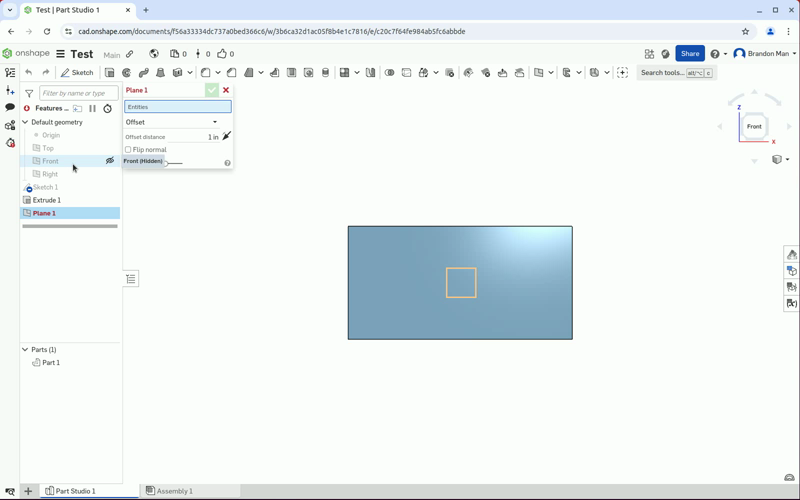
click(73, 163)
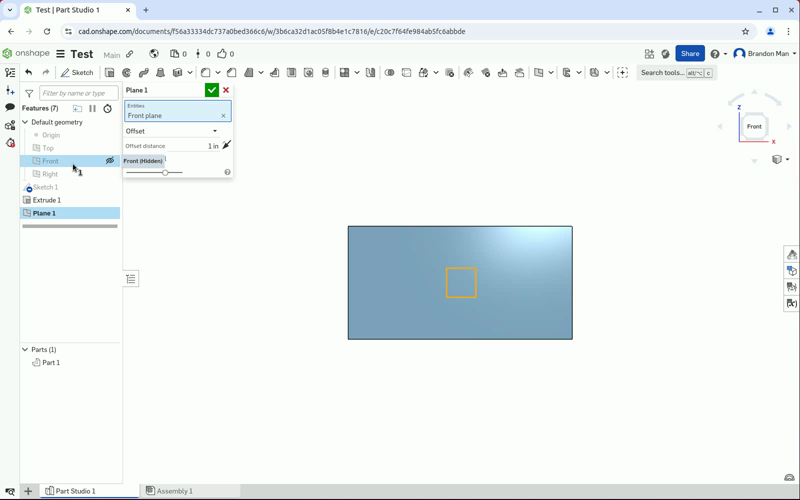
key(tab, 2)
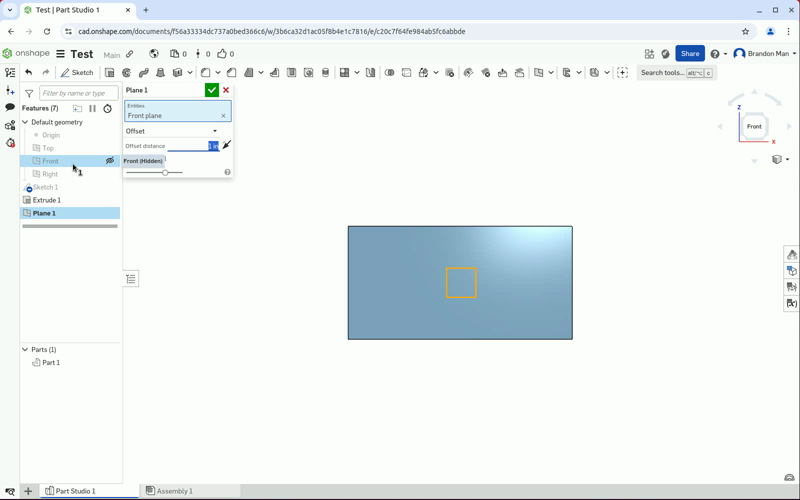
text(11.554)
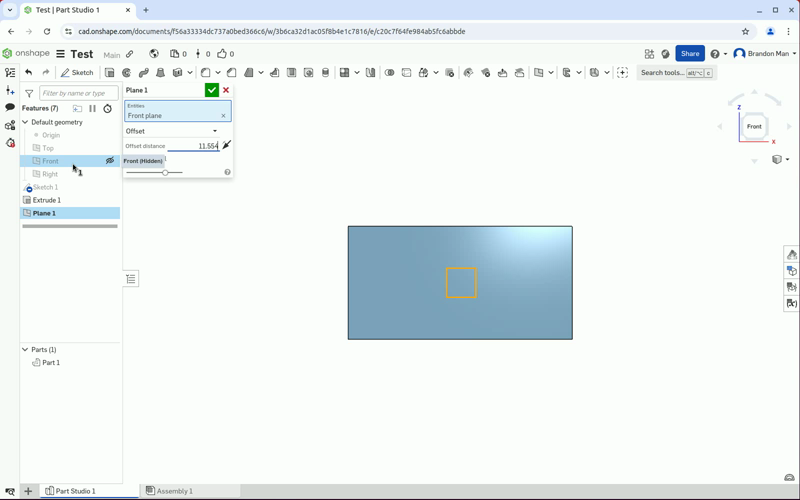
key(enter, 2)
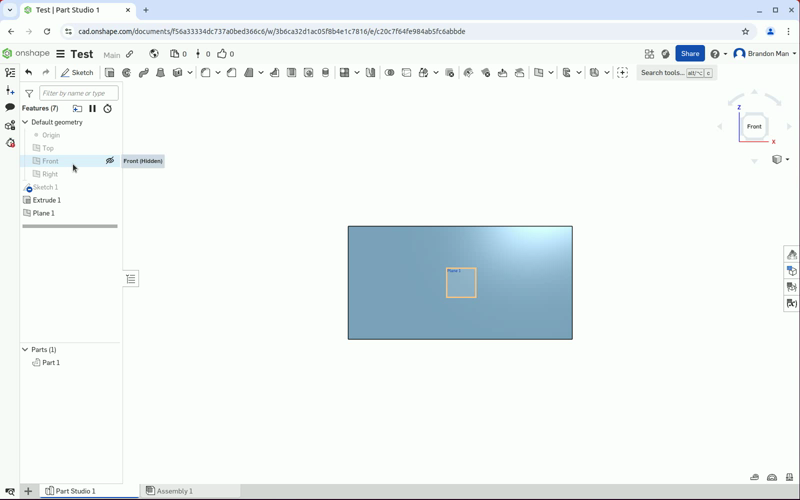
key(shift+s)
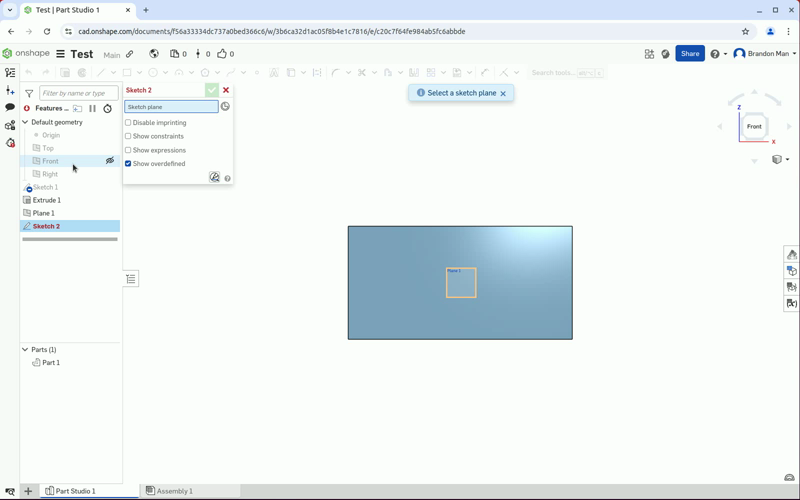
mouse_move(73, 215)
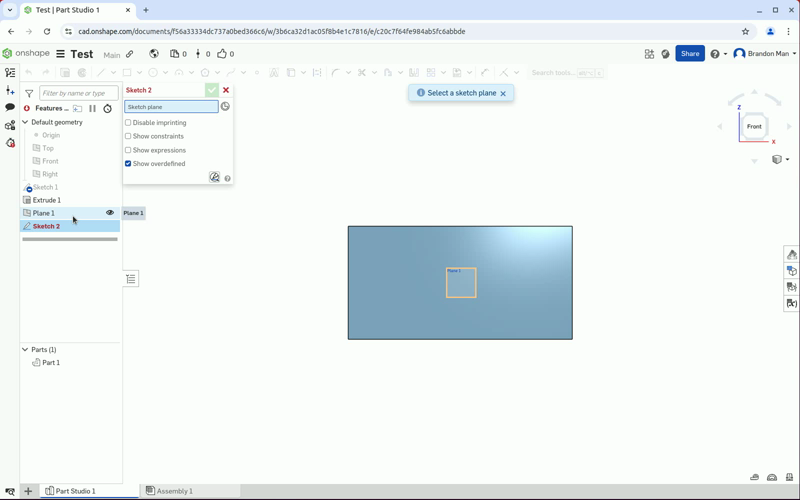
click(73, 215)
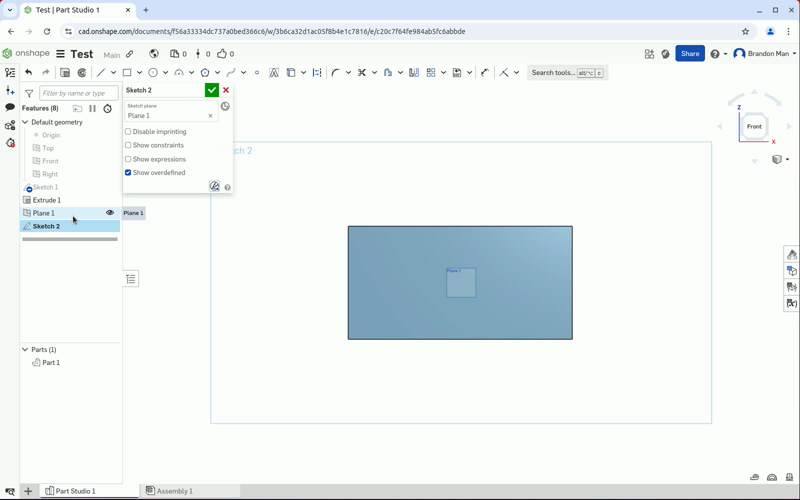
mouse_move(73, 352)
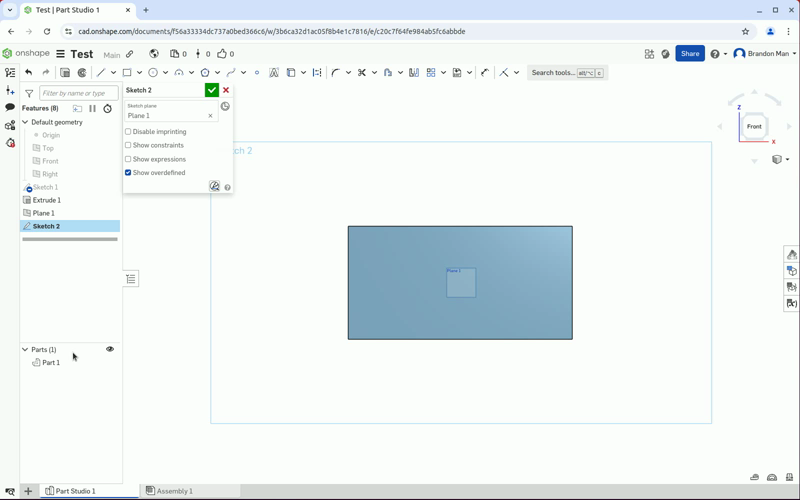
key(y)
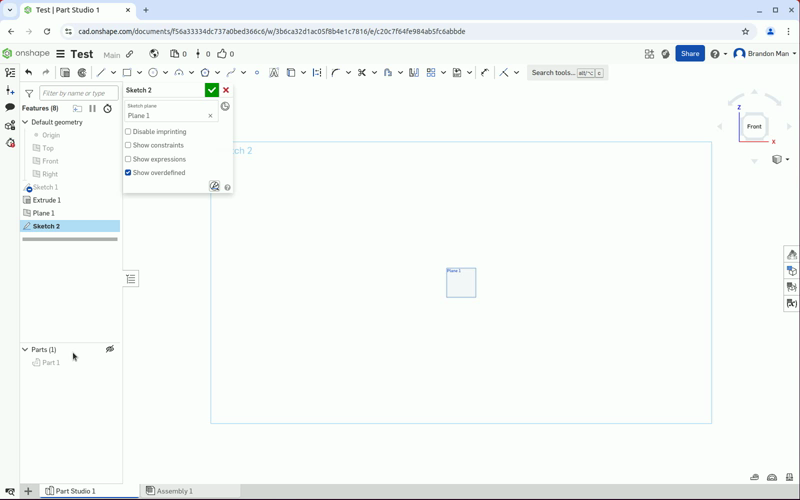
key(l)
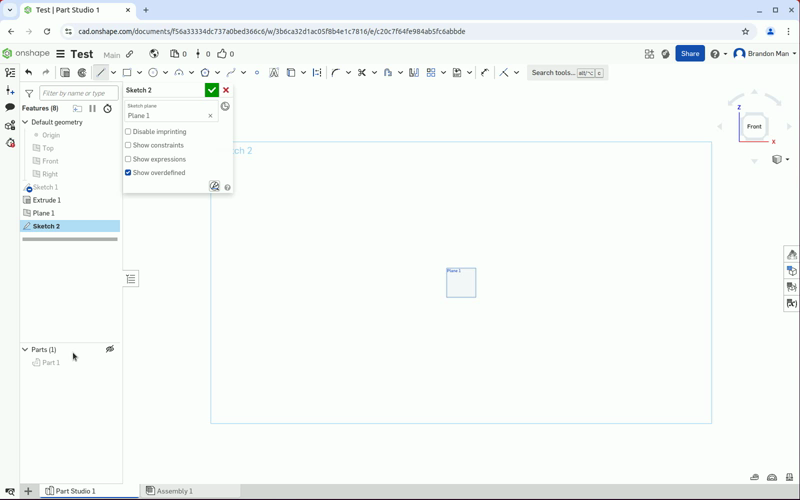
key_down(shift)
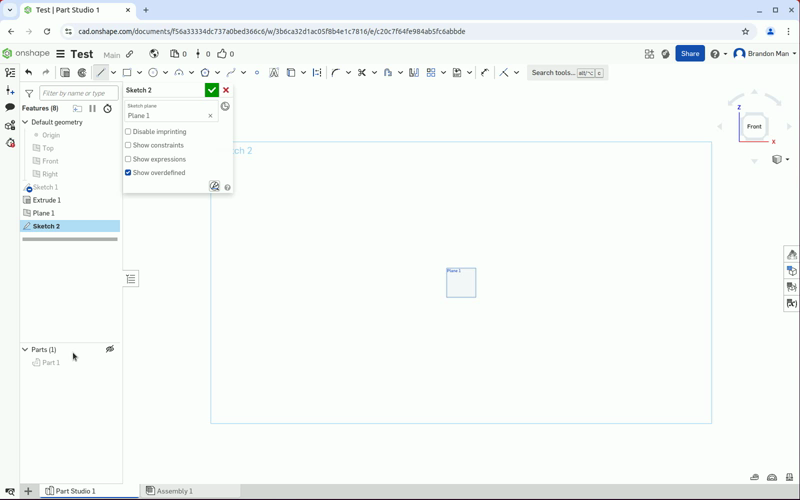
mouse_move(460, 311)
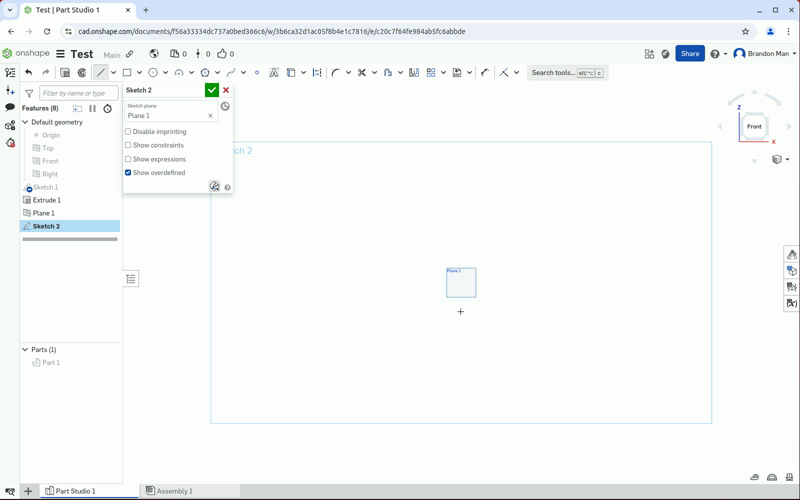
click(460, 311)
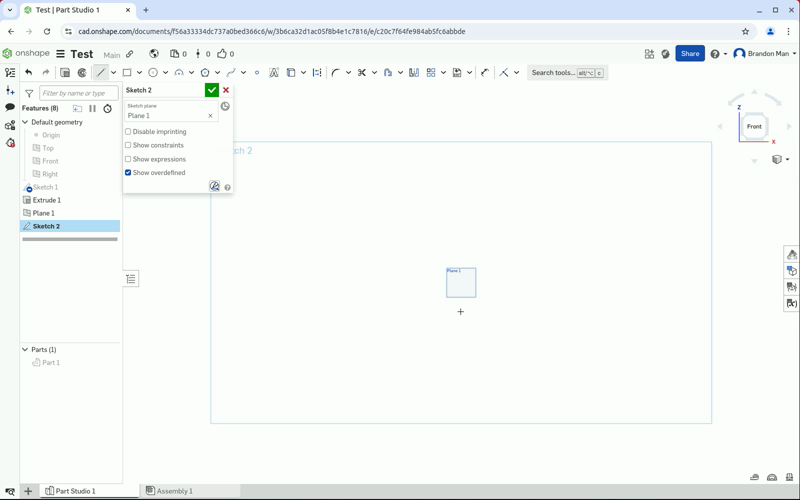
key_up(shift)
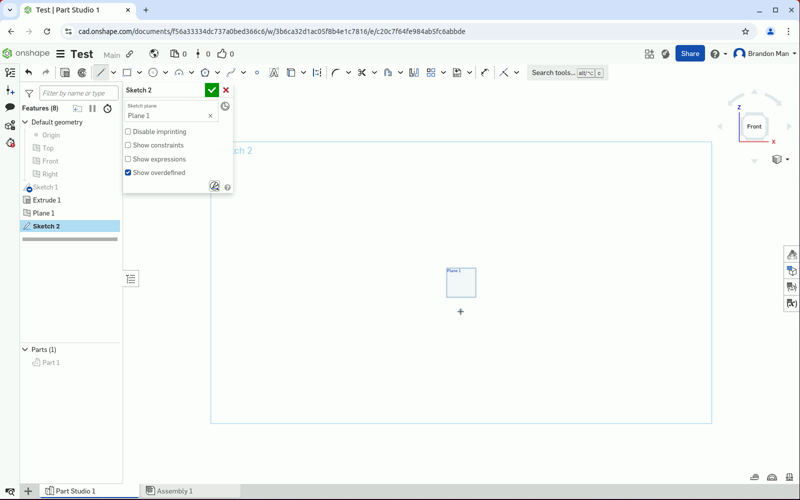
key_down(shift)
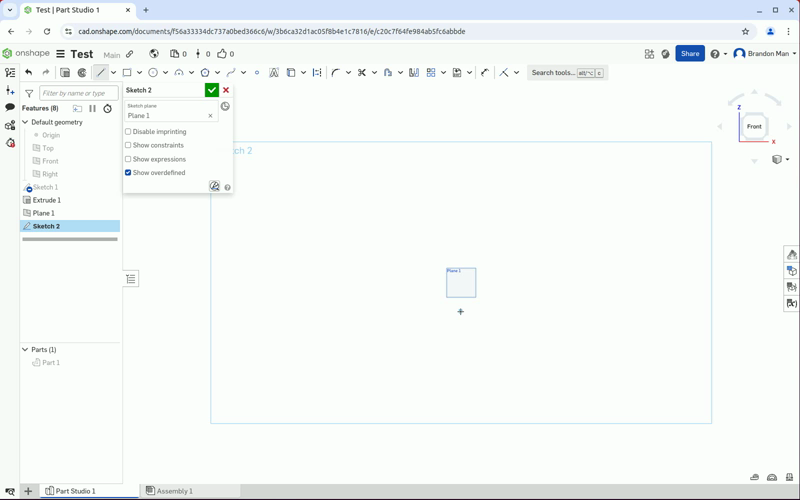
mouse_move(573, 311)
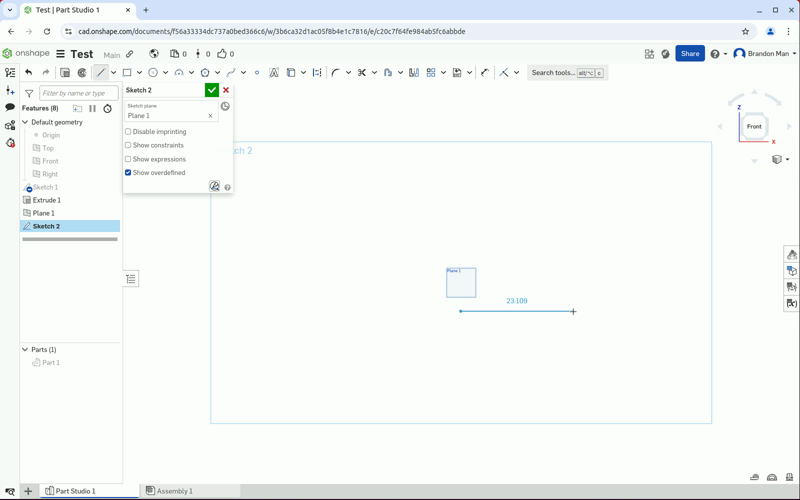
click(573, 311)
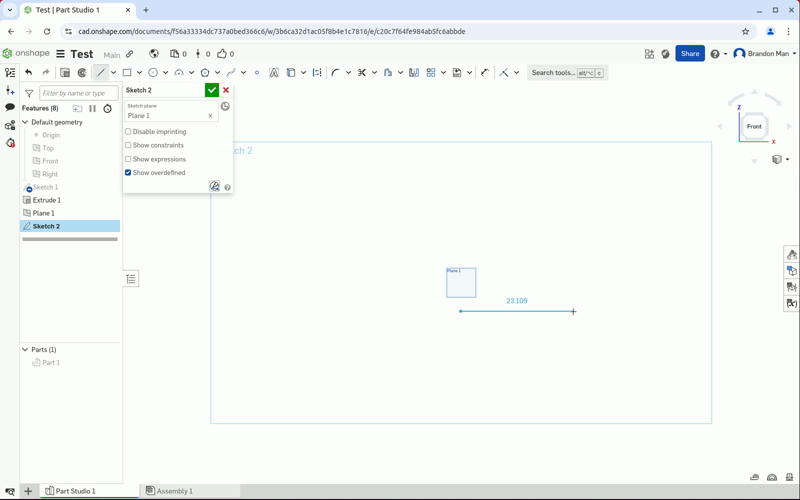
key_up(shift)
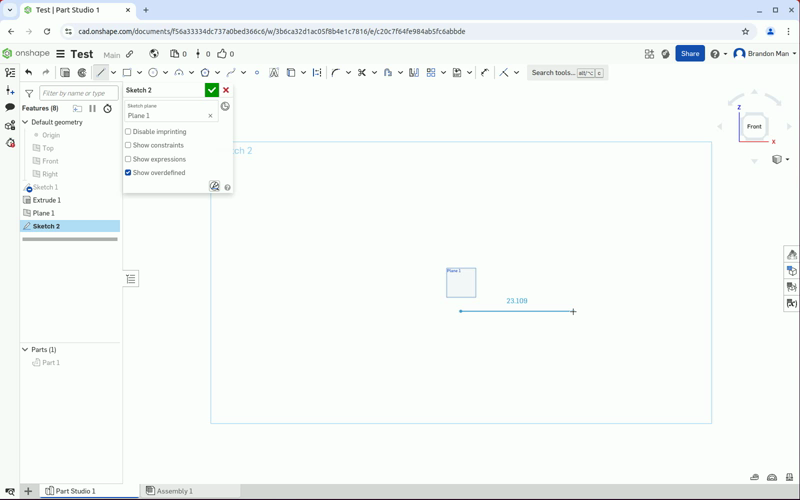
key_down(shift)
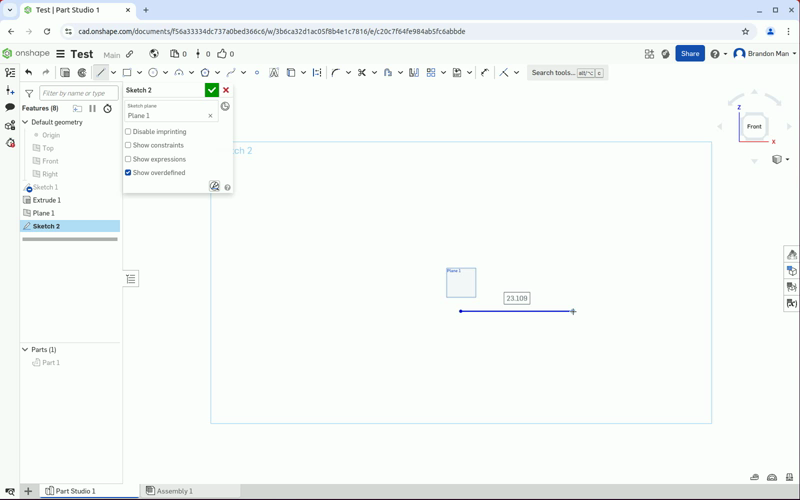
mouse_move(589, 311)
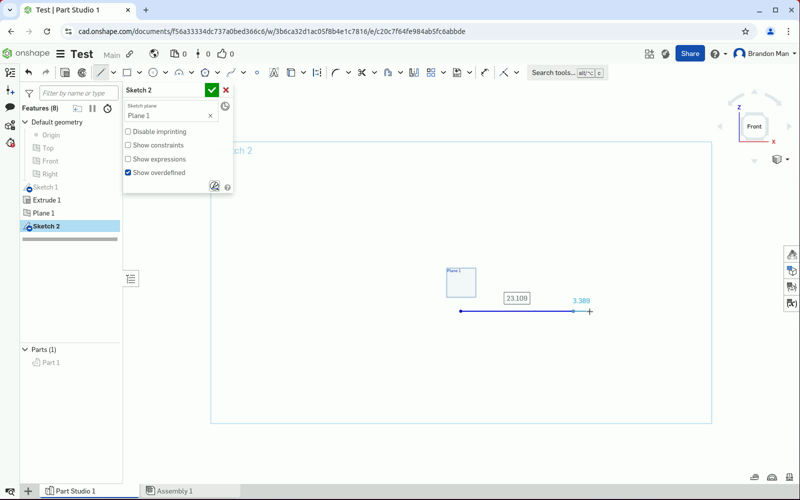
mouse_move(573, 254)
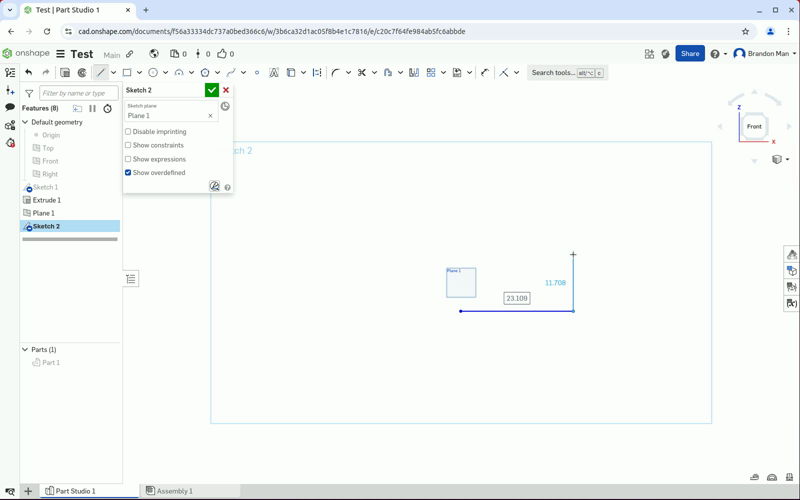
click(573, 254)
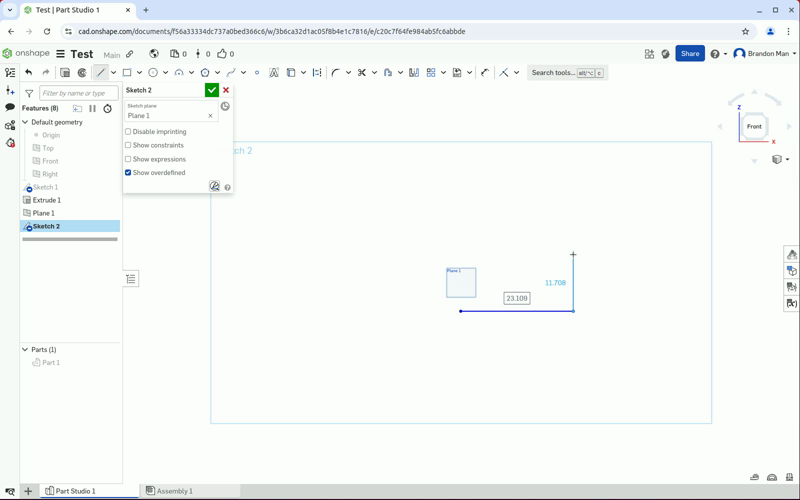
key_up(shift)
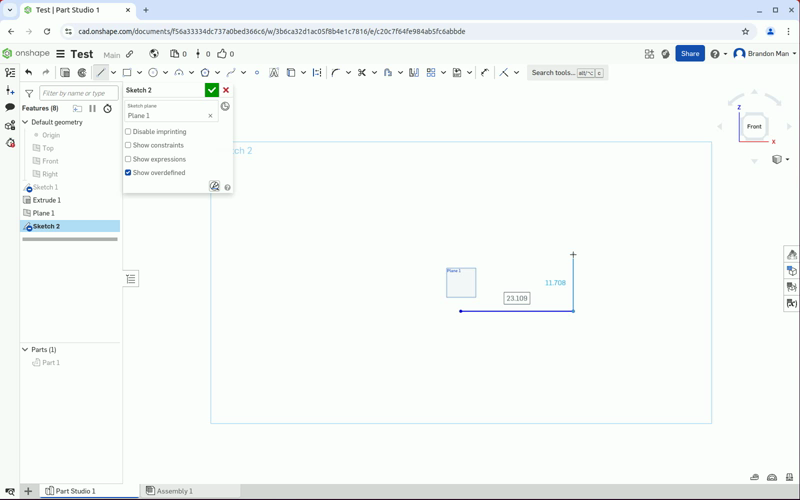
key_down(shift)
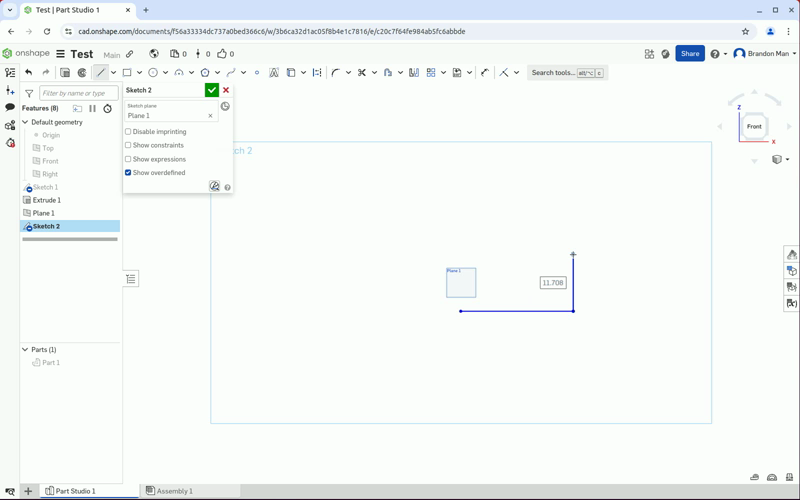
mouse_move(460, 254)
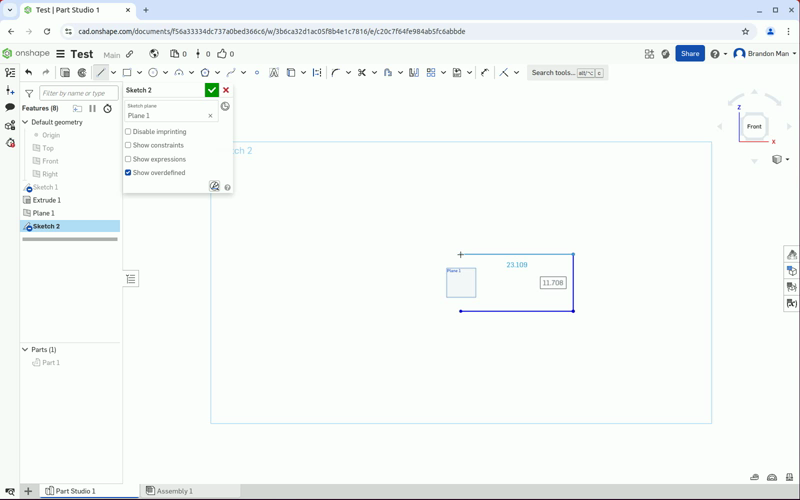
click(460, 254)
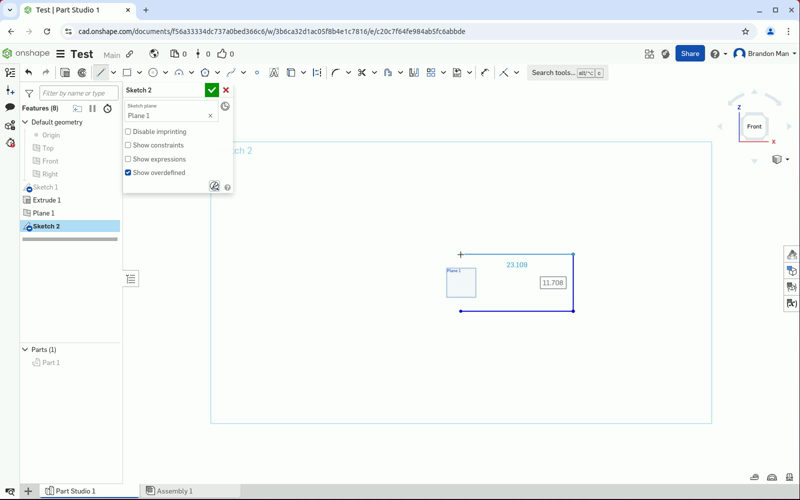
key_up(shift)
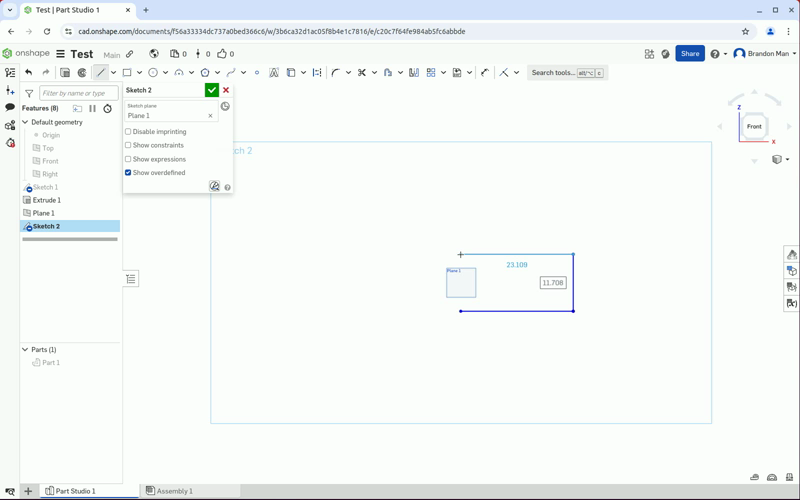
mouse_move(490, 254)
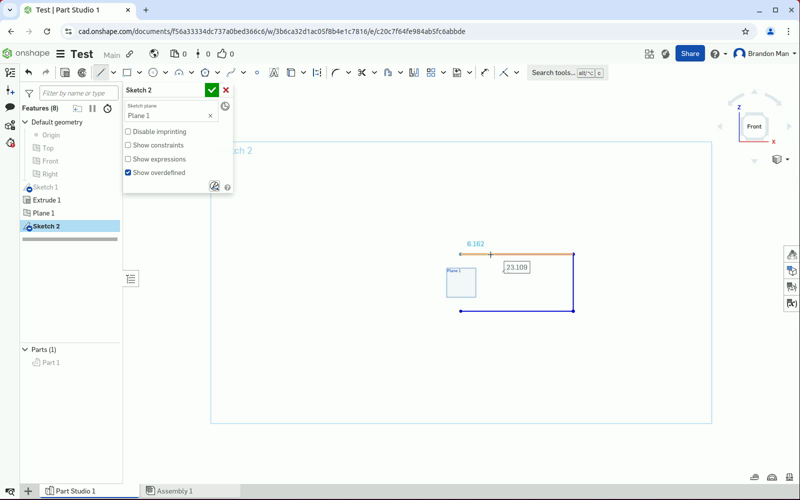
key_down(shift)
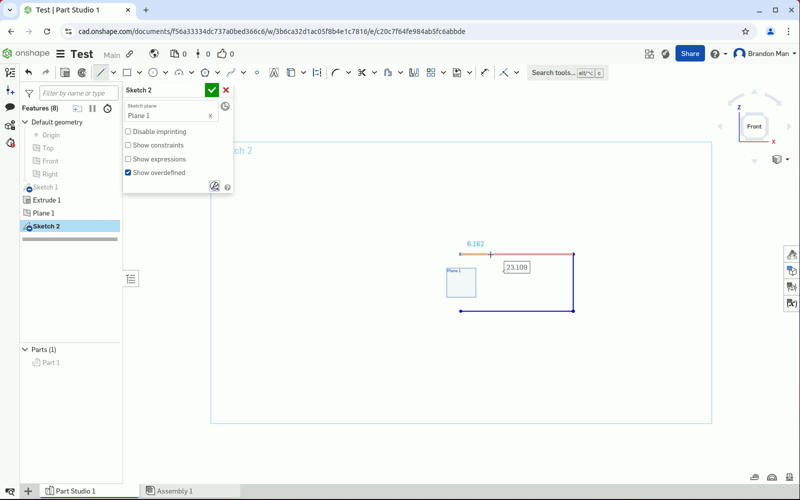
mouse_move(460, 311)
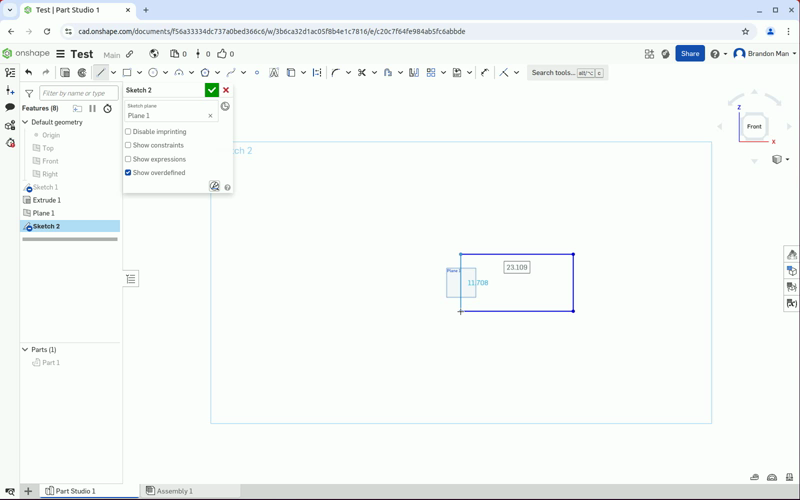
key_up(shift)
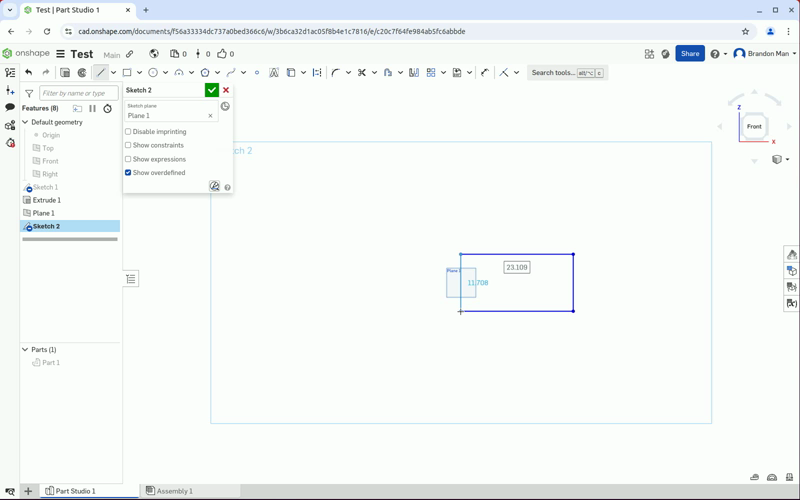
click(460, 311)
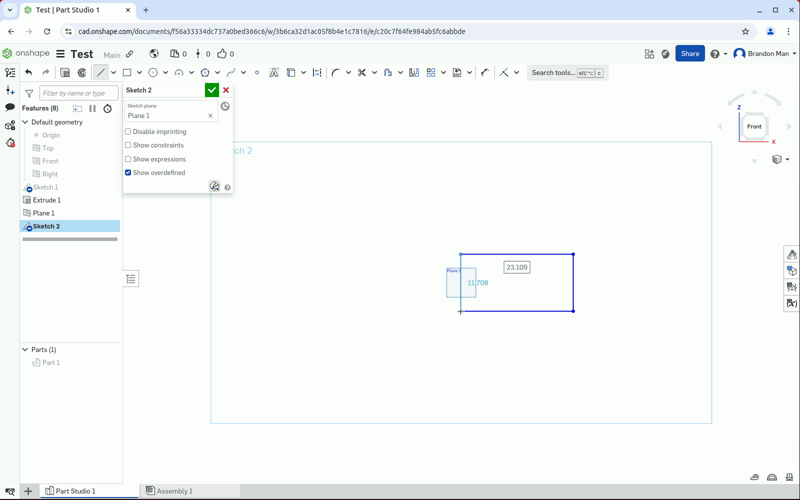
key(esc)
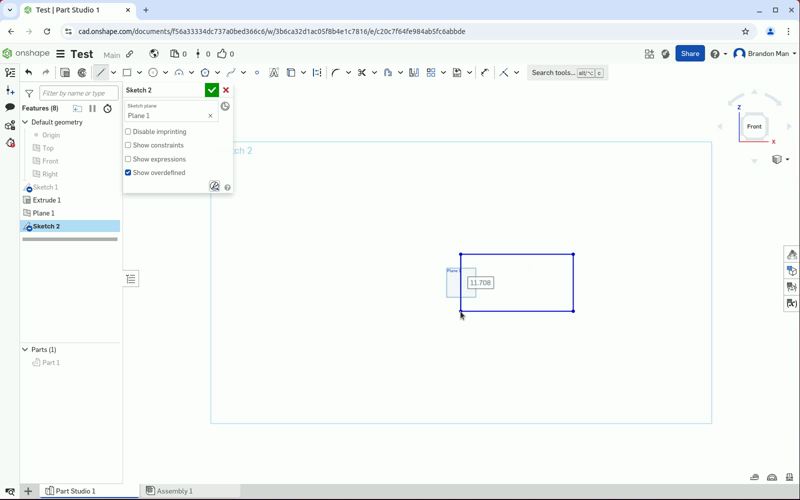
mouse_move(488, 296)
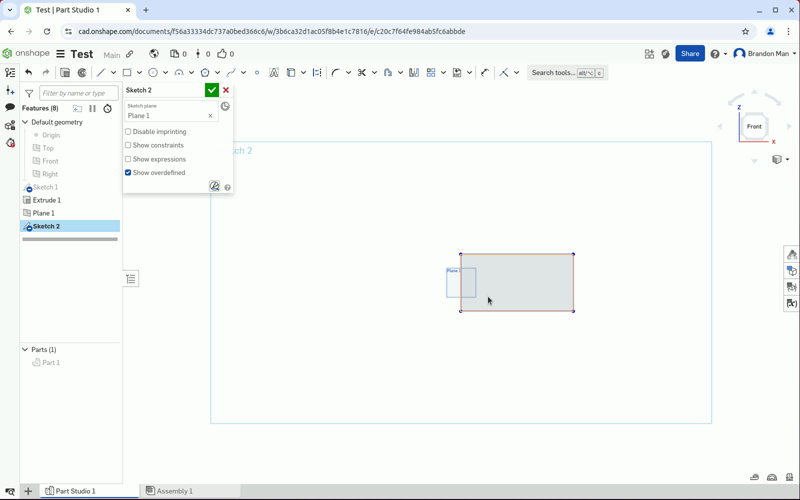
click(488, 296)
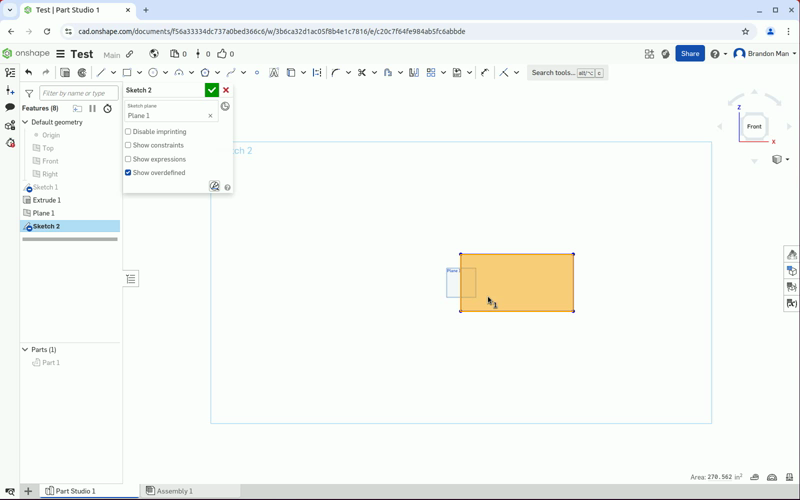
mouse_move(73, 352)
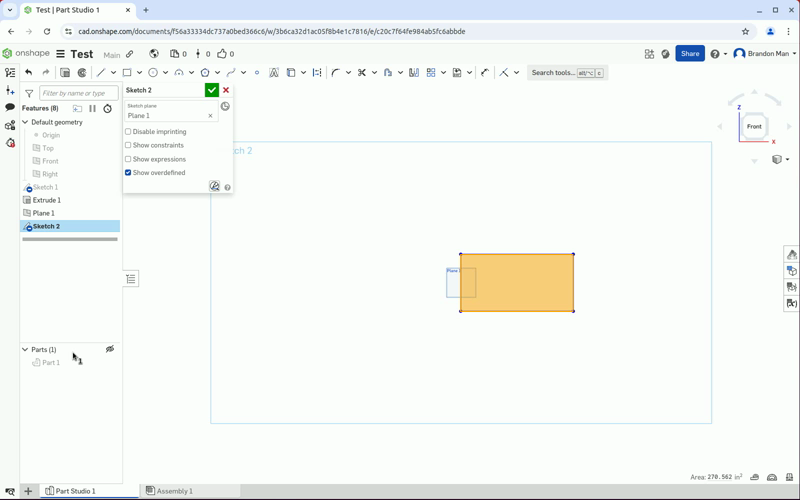
key(shift+y)
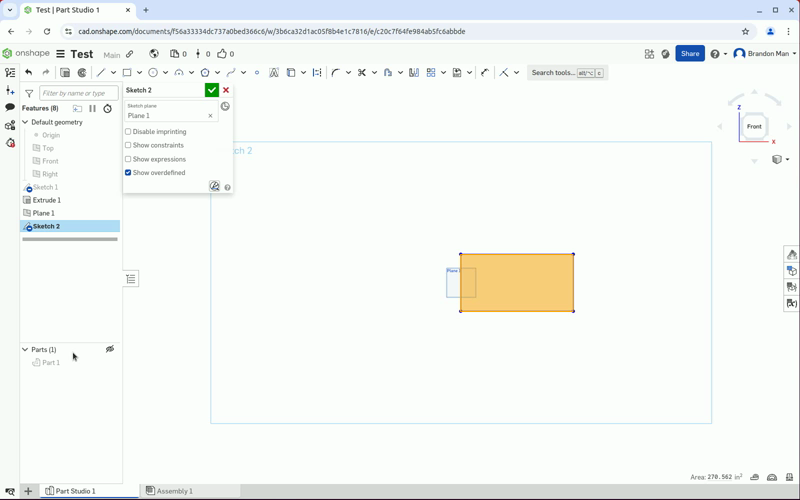
key(shift+e)
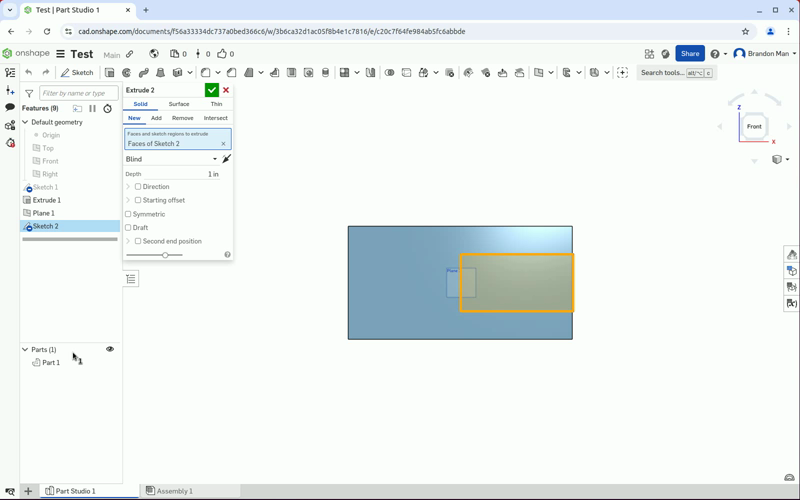
mouse_move(143, 106)
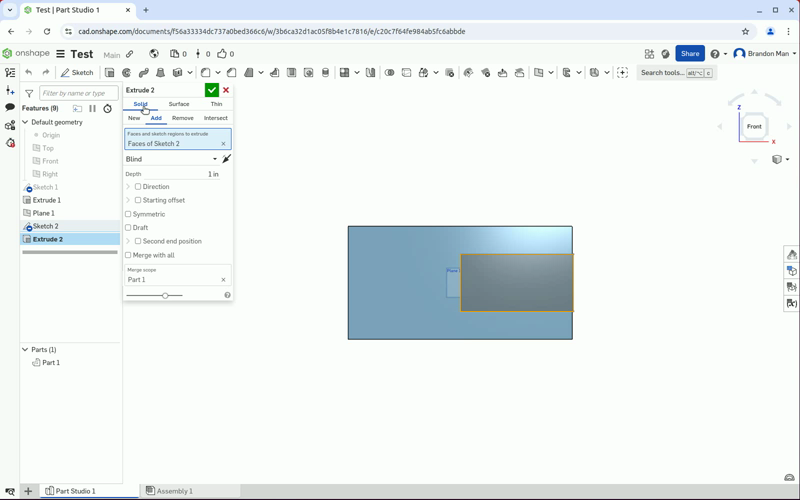
click(143, 106)
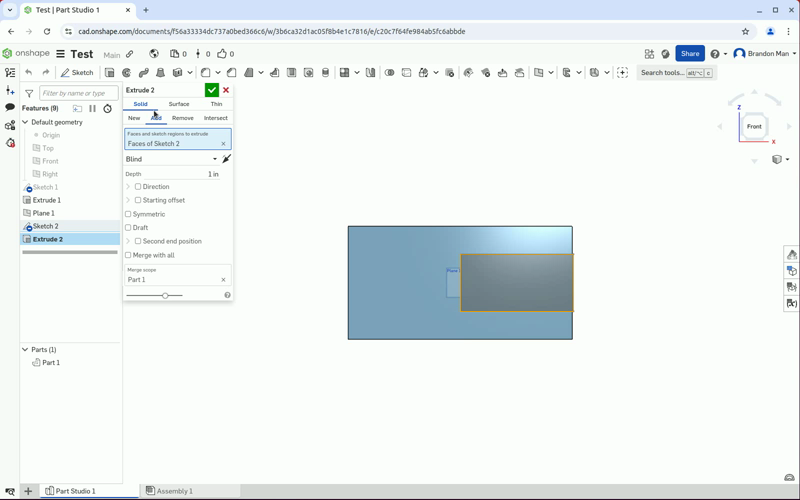
mouse_move(186, 120)
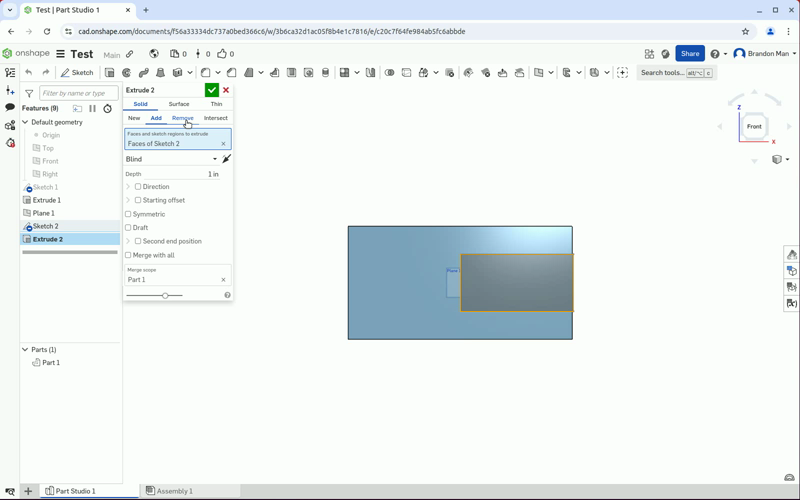
click(186, 120)
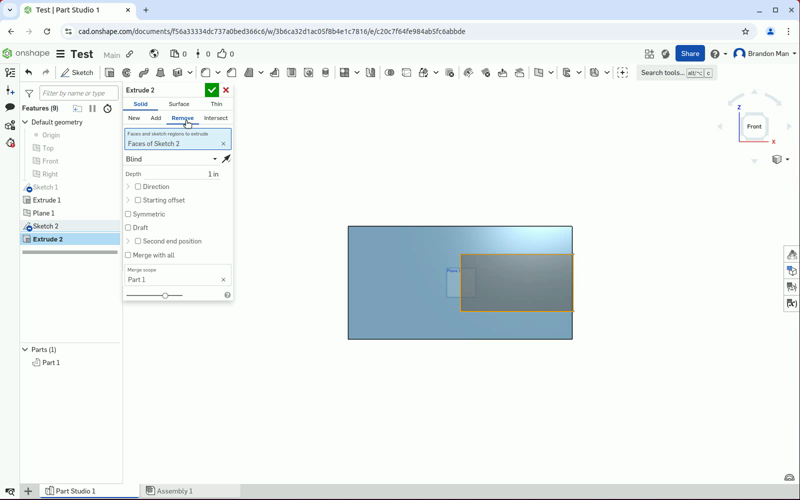
key(tab, 4)
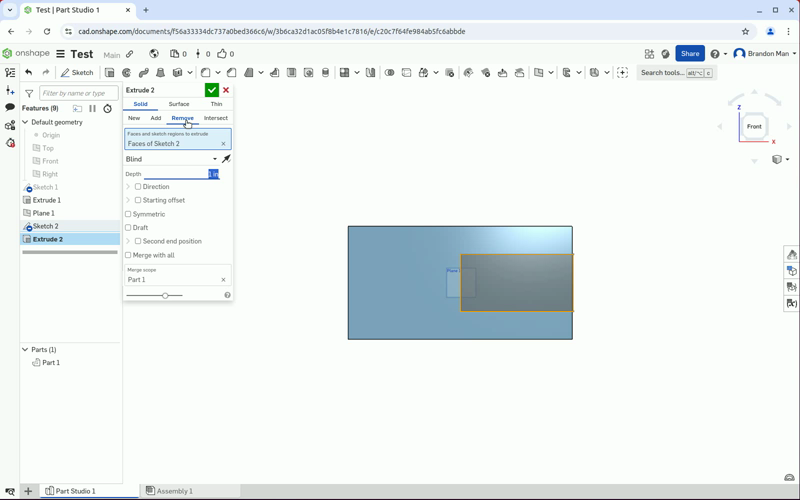
text(11.554)
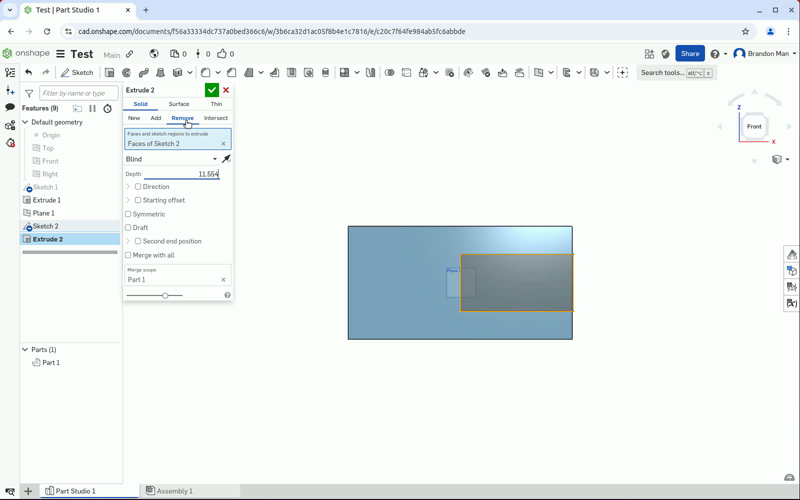
key(tab, 6)
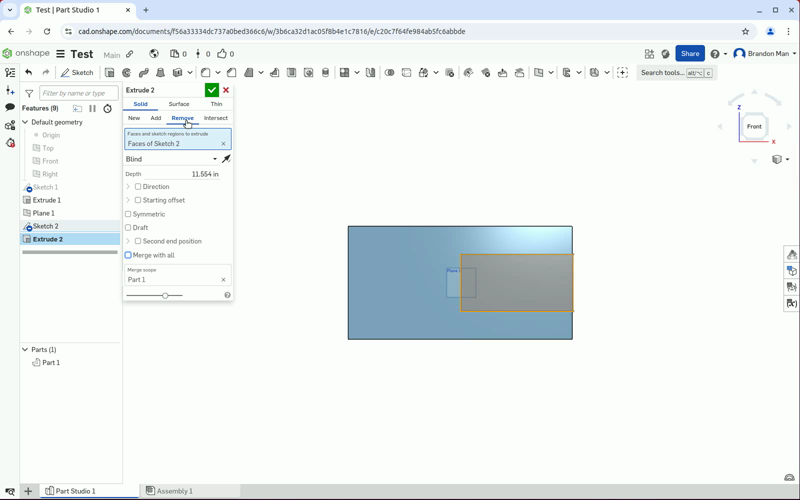
key(space)
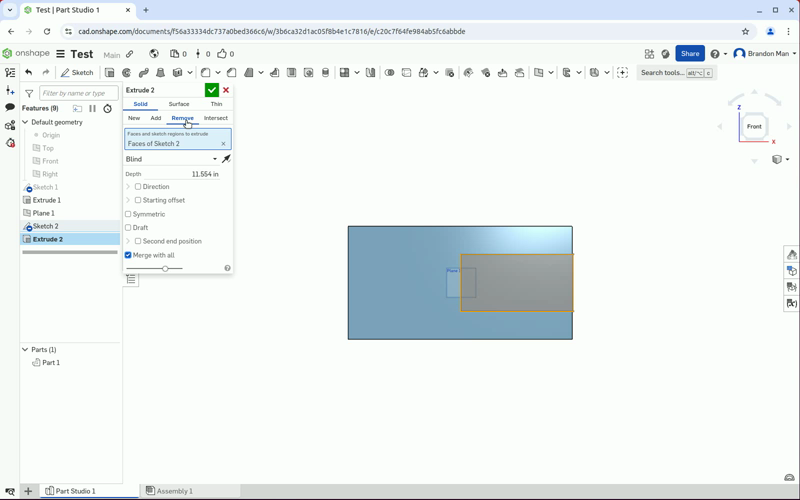
key(enter)
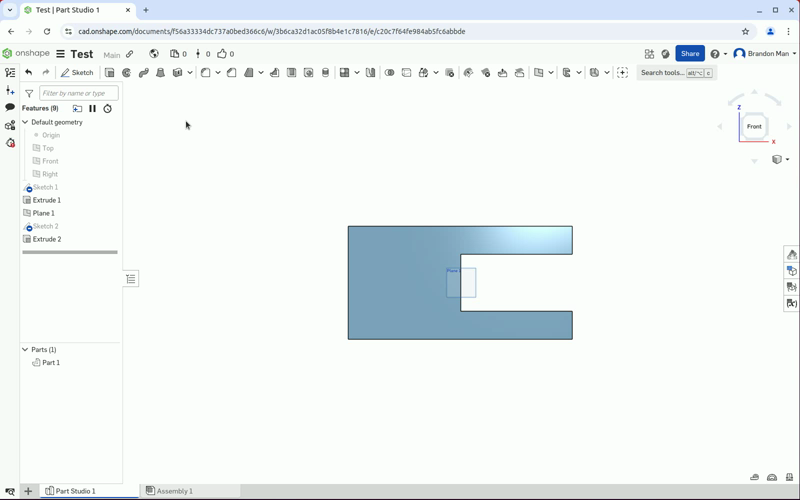
key(shift+h)
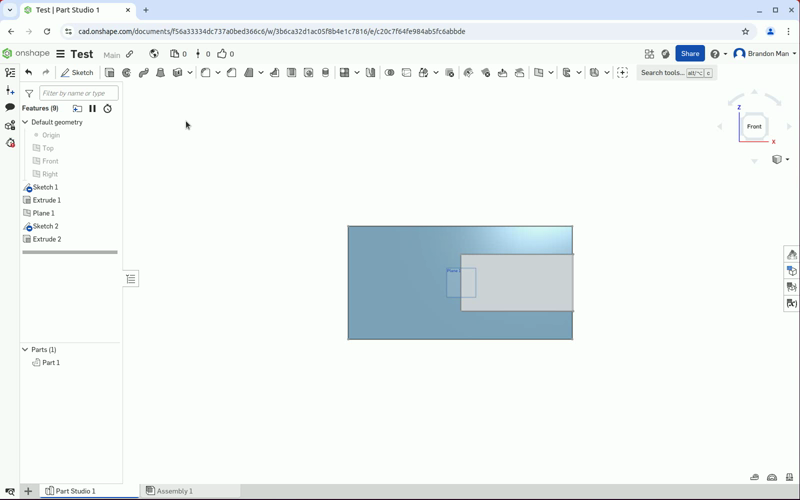
key(shift+h)
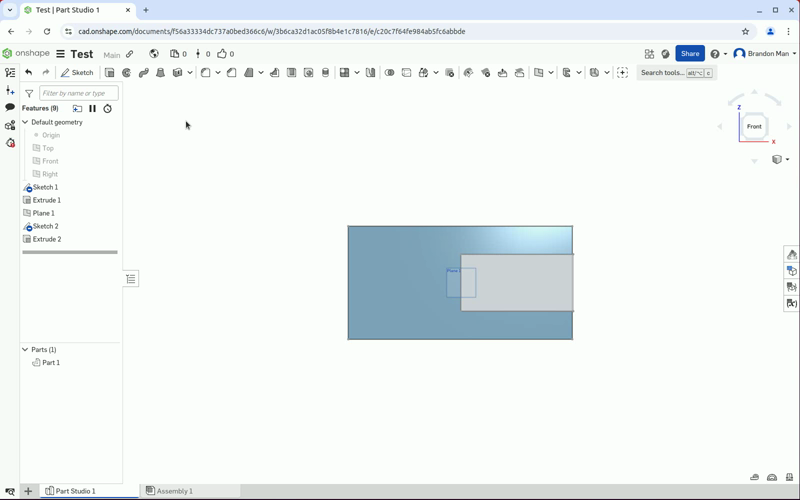
key(shift+7)
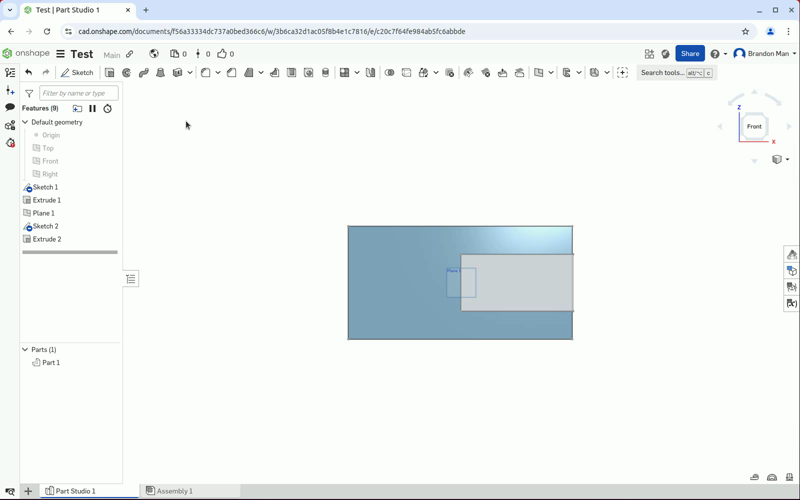
key(left, 2)
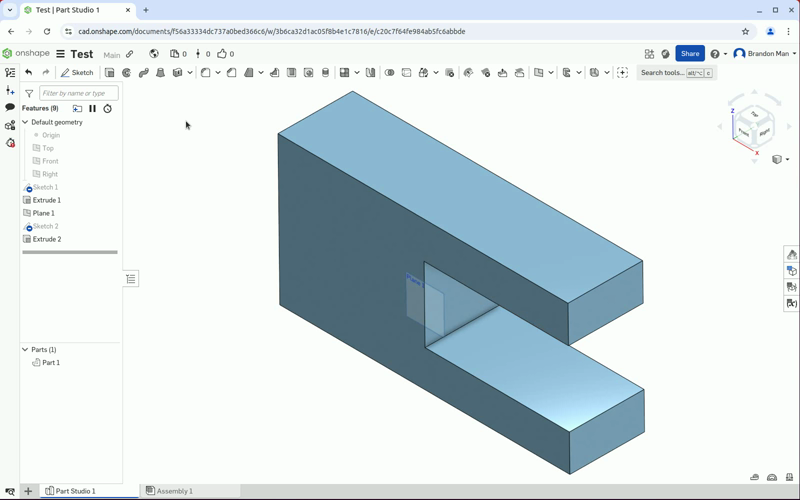
key(down, 2)
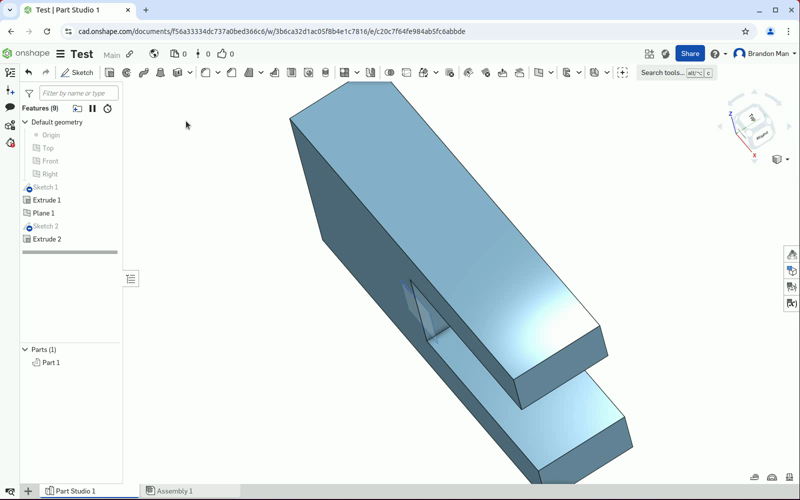
key(up, 2)
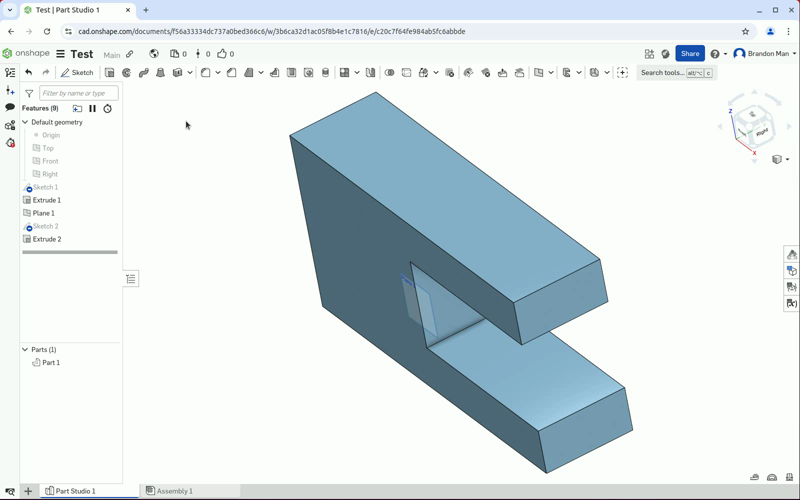
key(right, 2)
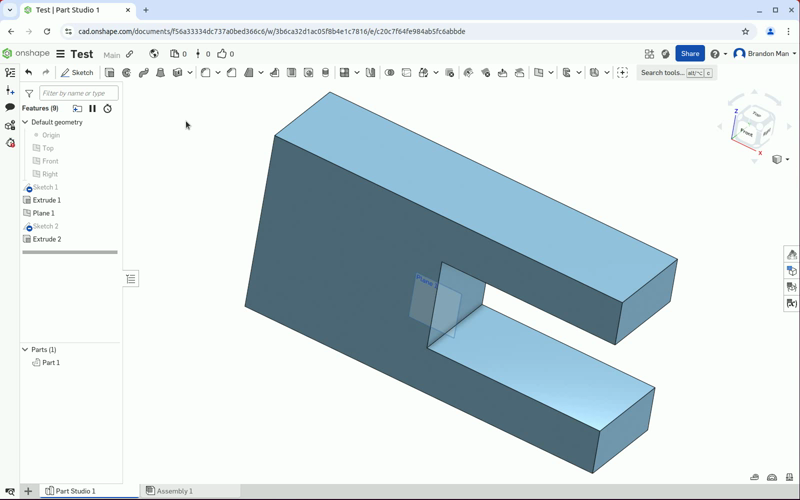
mouse_move(73, 189)
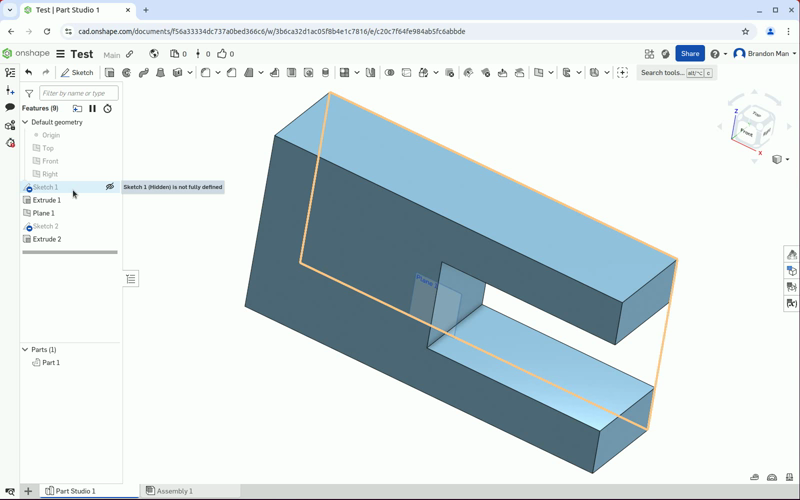
click(73, 189)